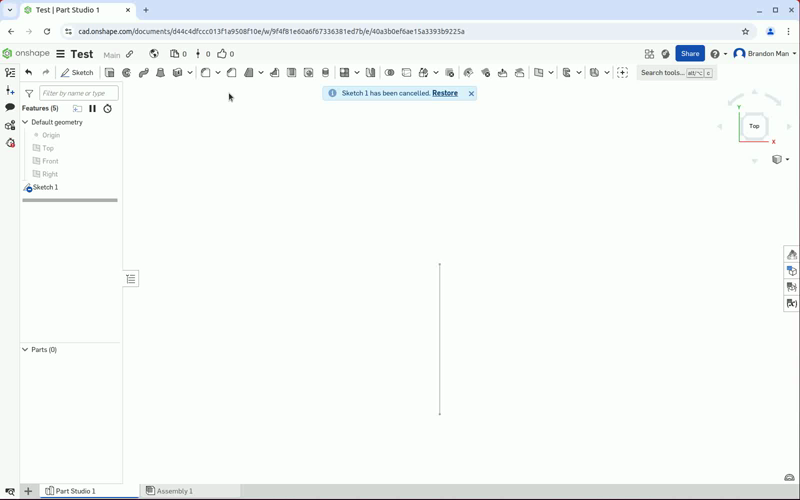
key(shift+h)
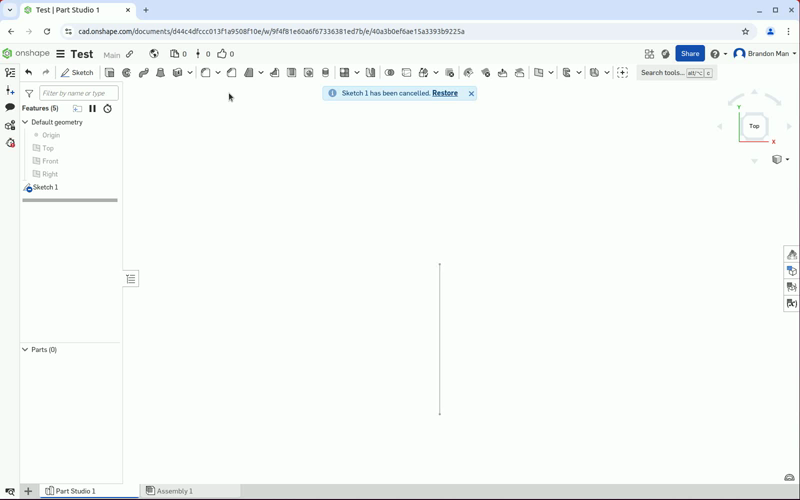
key(shift+s)
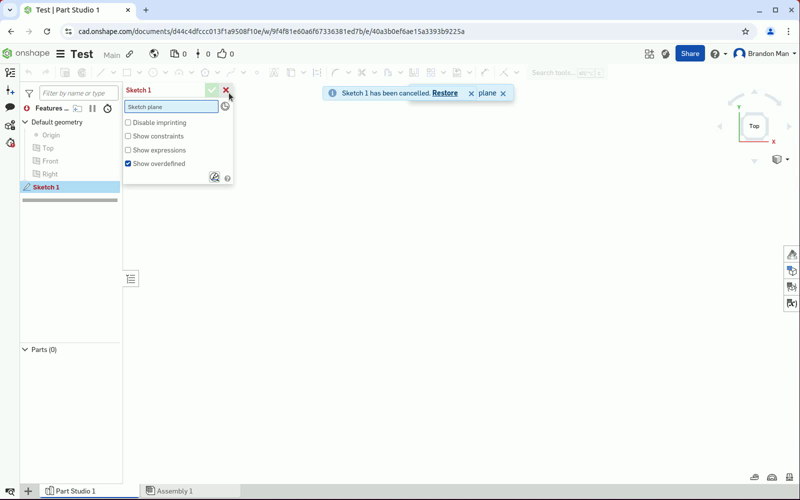
mouse_move(73, 150)
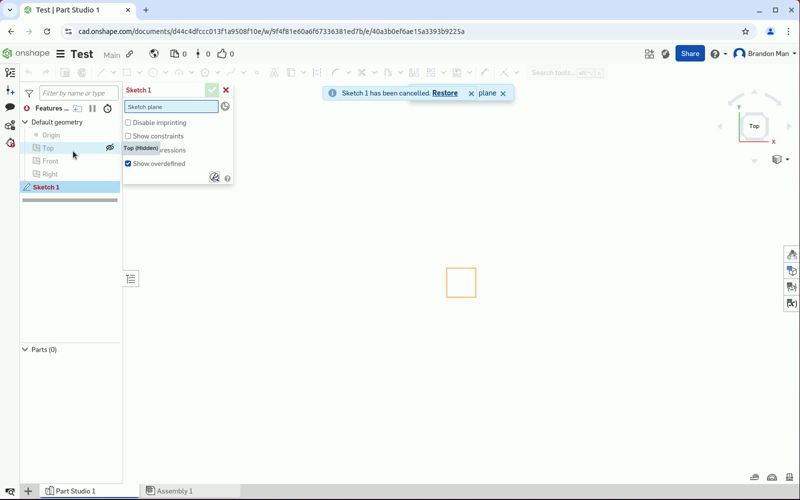
click(73, 150)
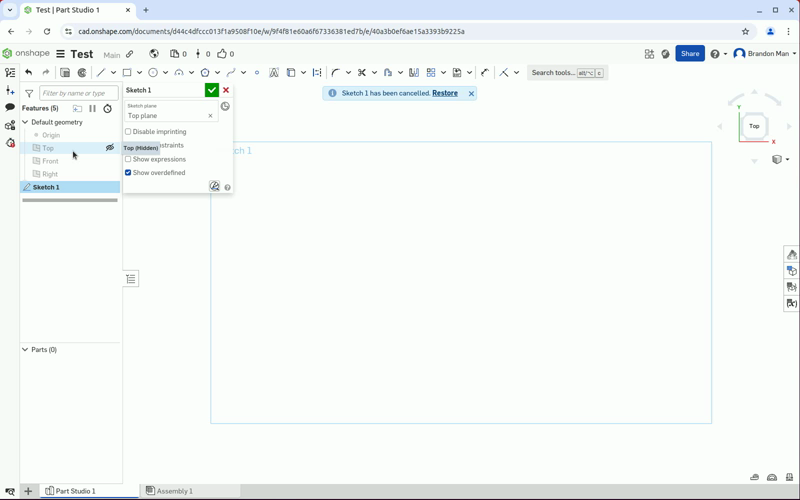
mouse_move(73, 352)
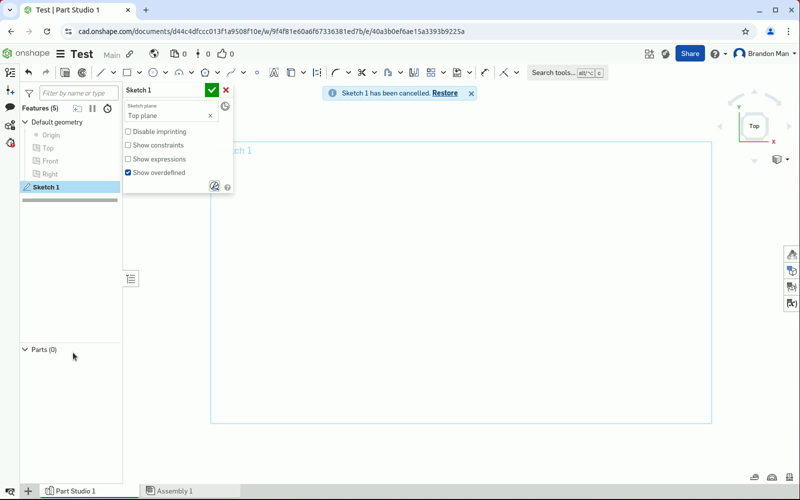
key(y)
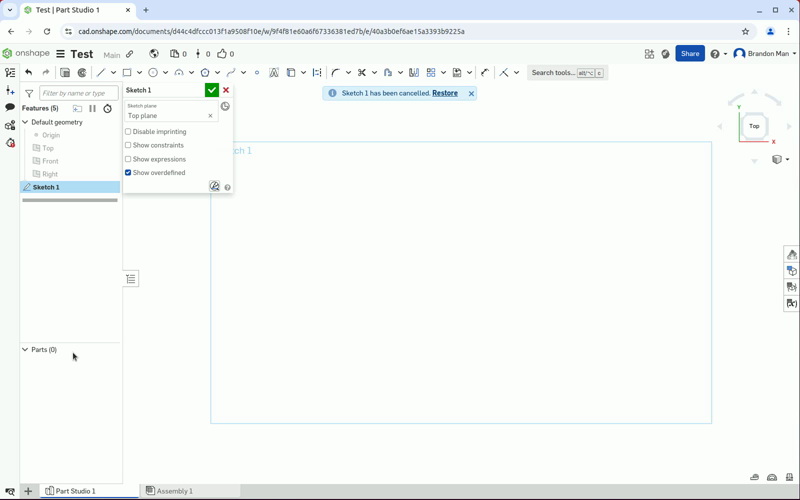
key(c)
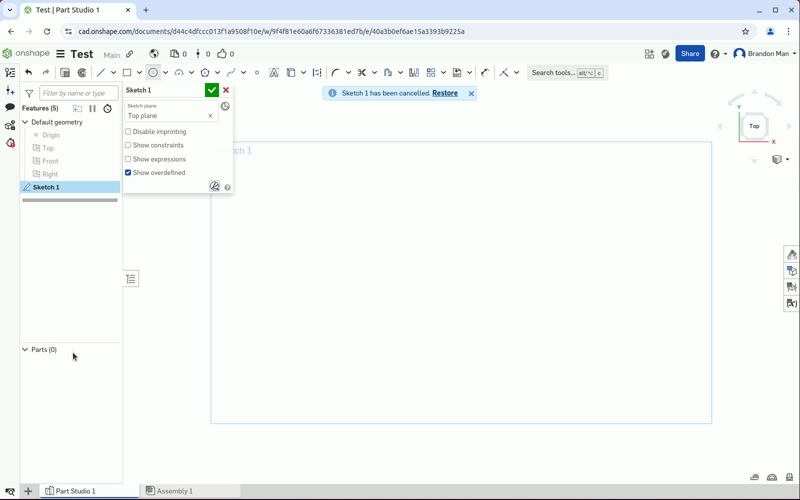
key_down(shift)
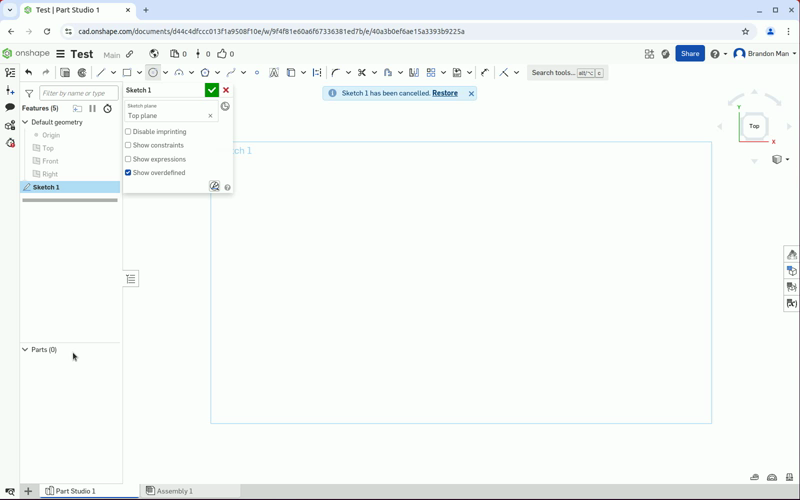
mouse_move(461, 282)
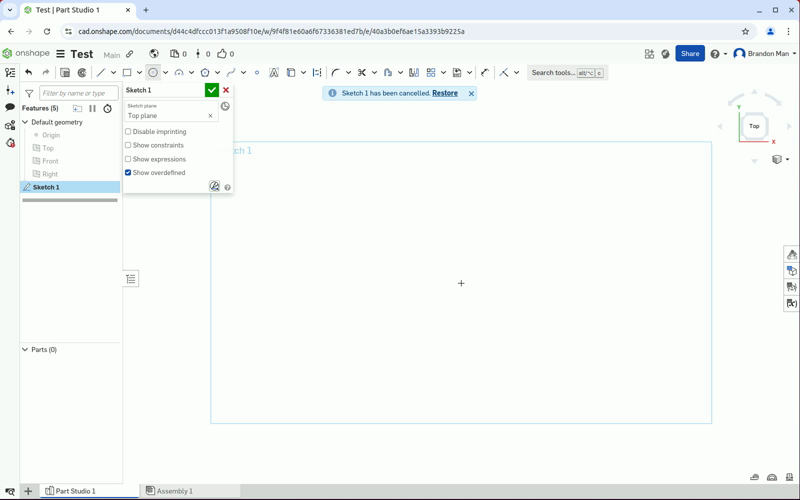
click(461, 282)
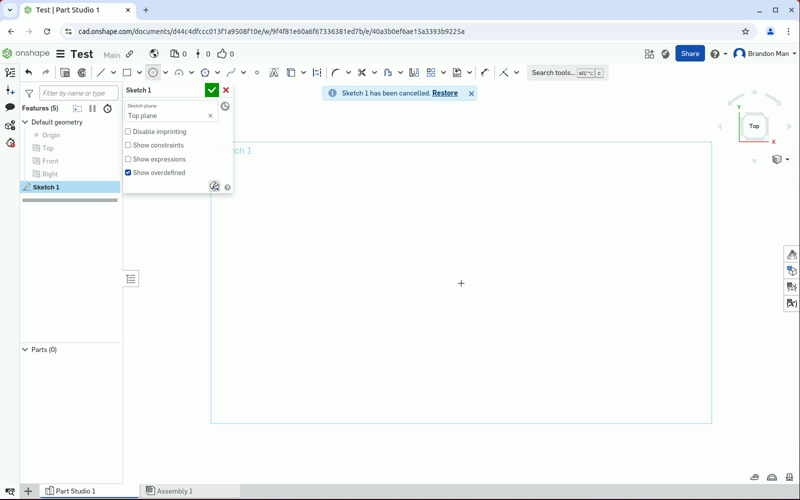
key_up(shift)
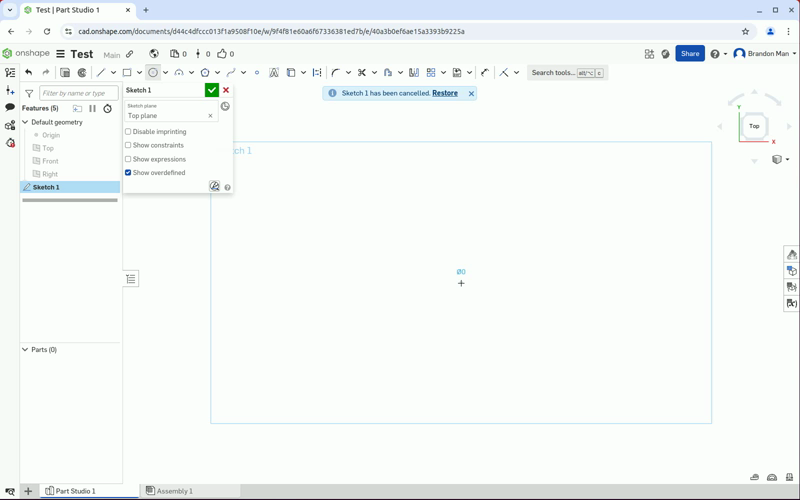
mouse_move(574, 282)
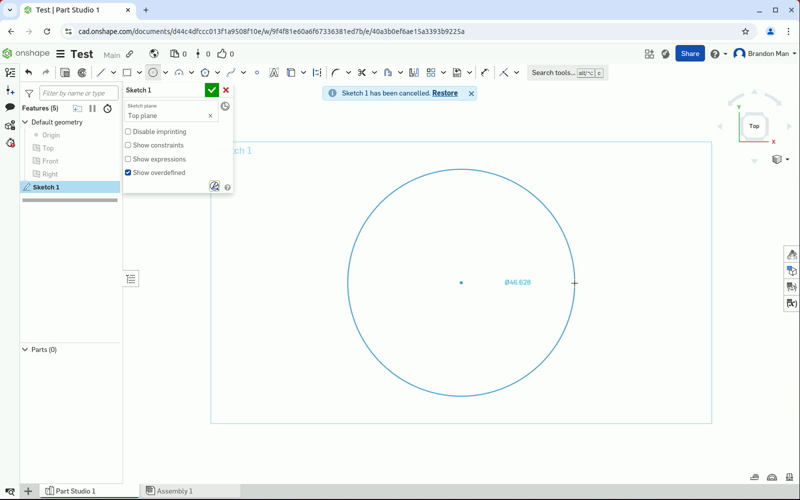
click(574, 282)
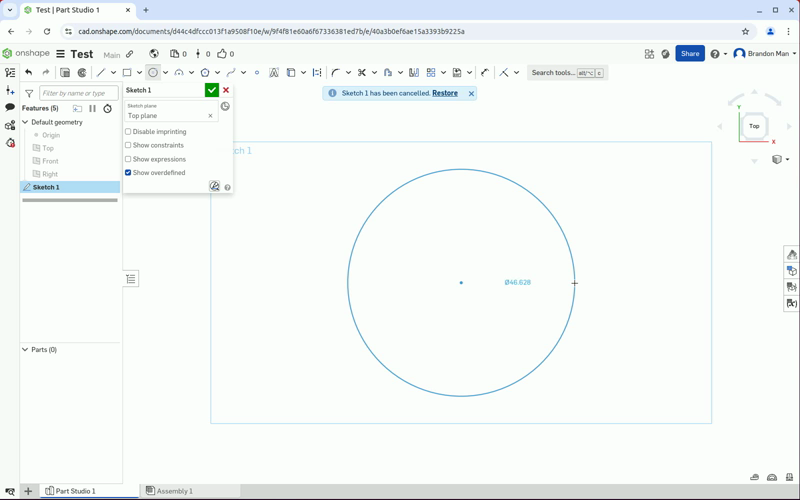
key(esc)
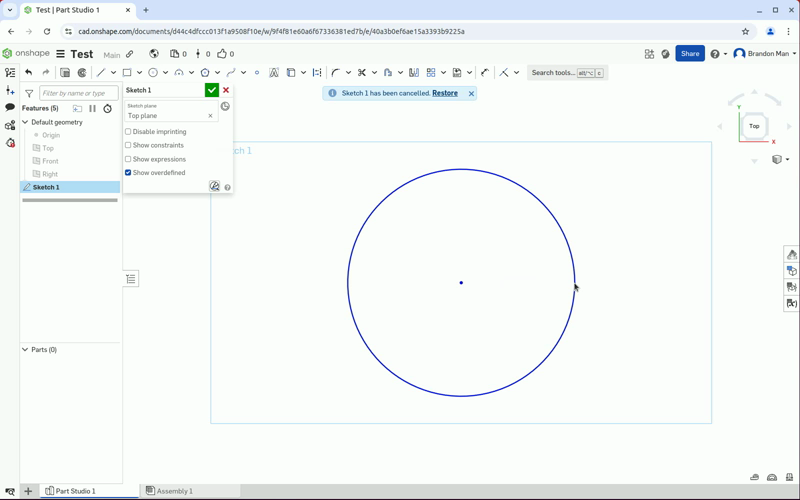
key(c)
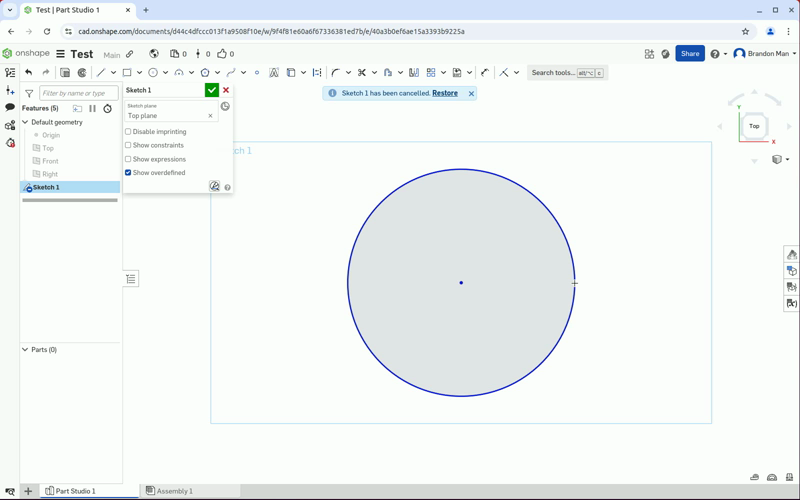
key_down(shift)
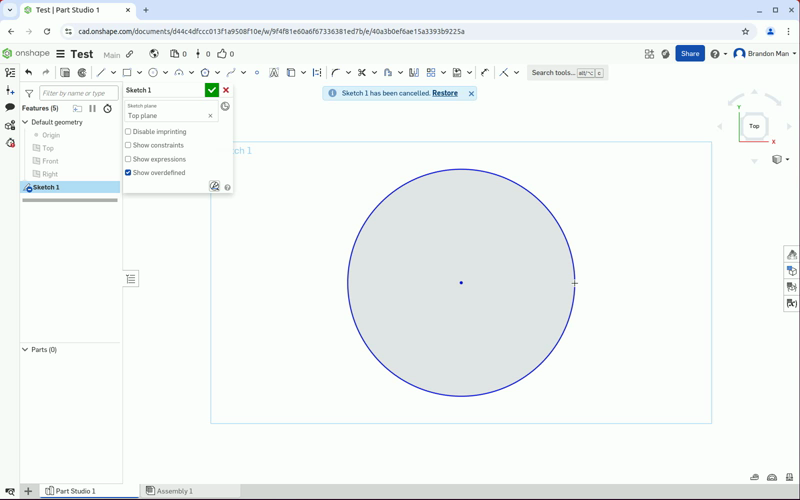
mouse_move(461, 282)
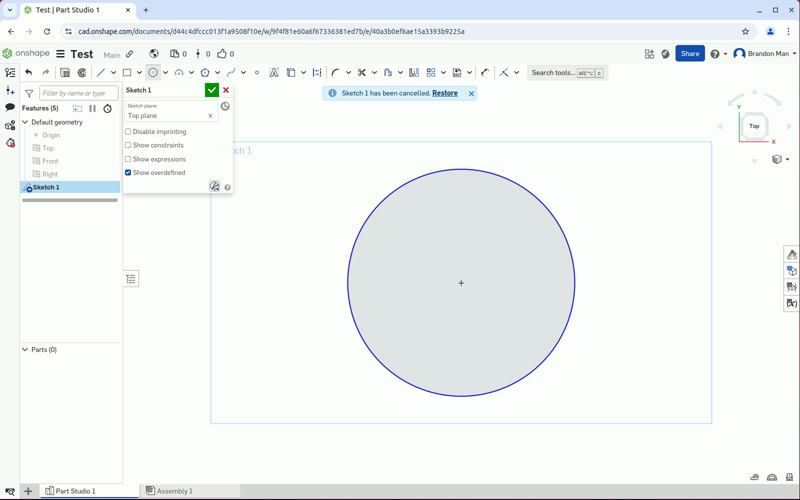
click(461, 282)
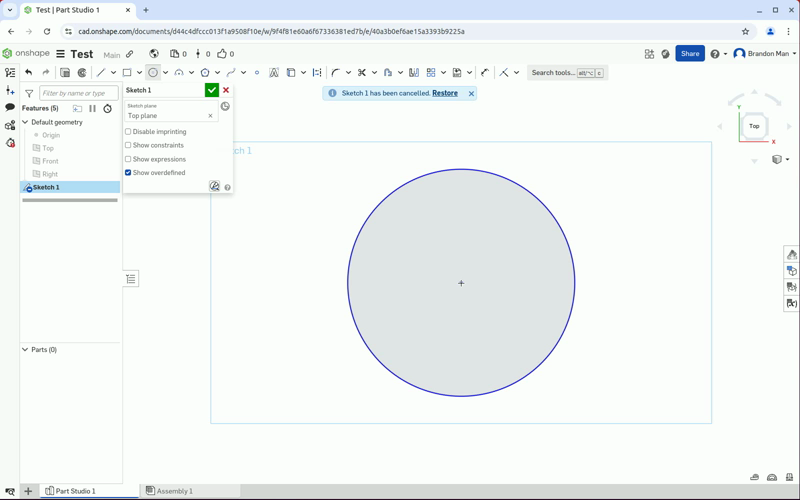
key_up(shift)
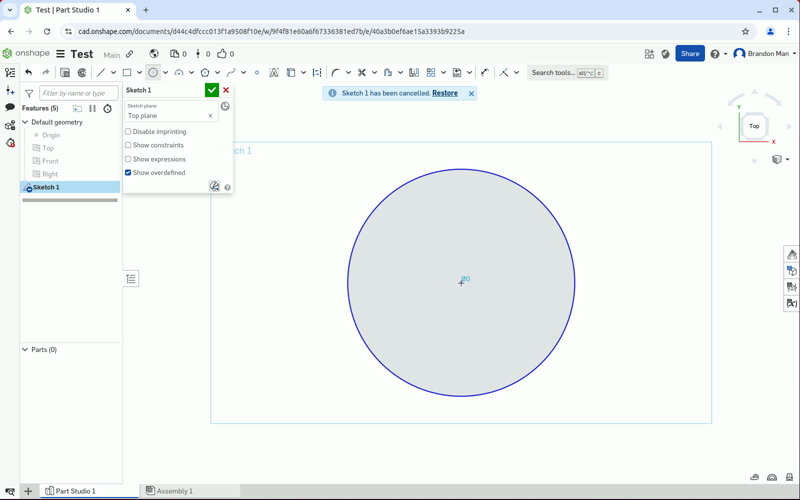
mouse_move(499, 282)
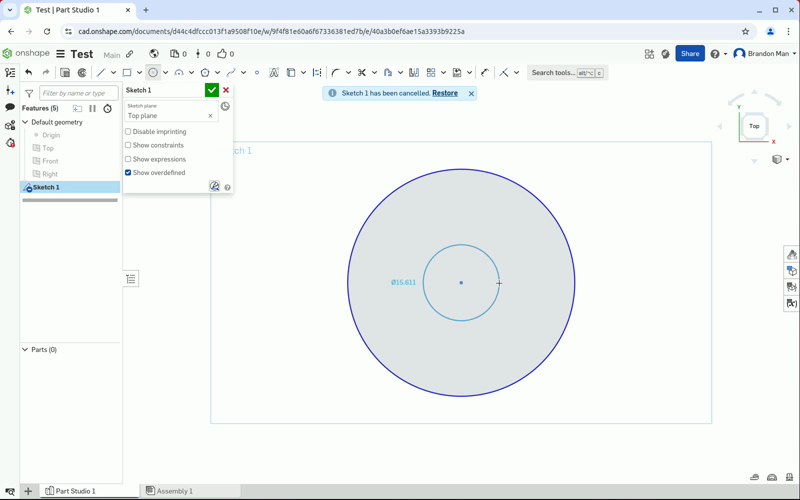
click(499, 282)
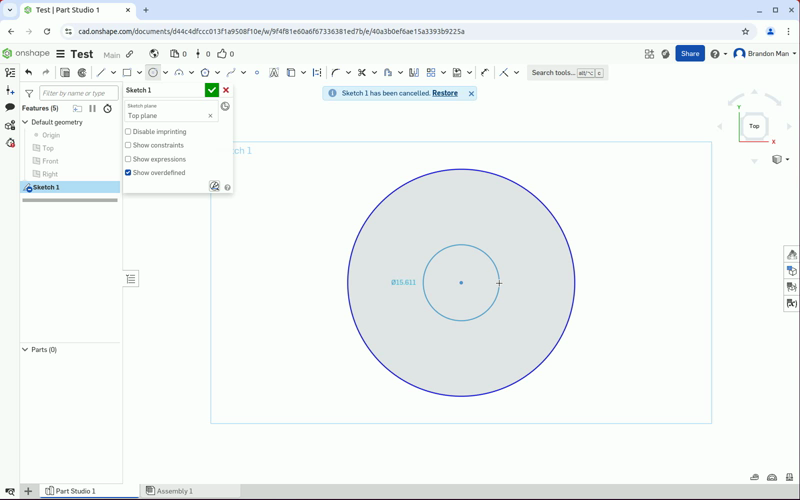
key(esc)
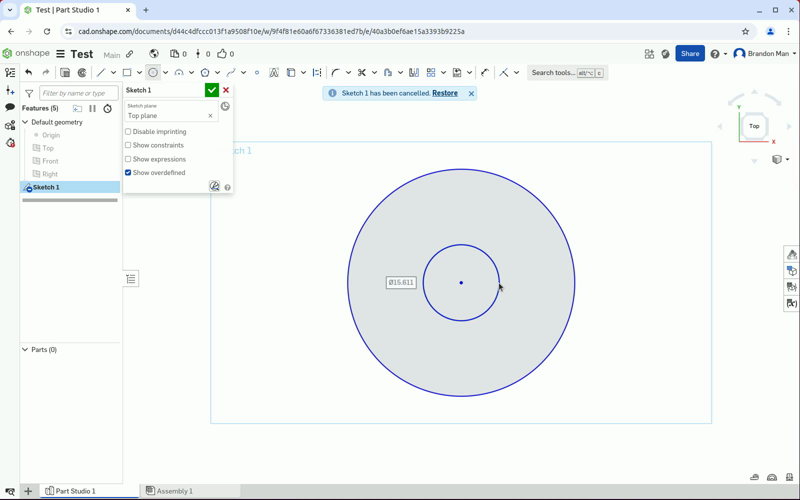
mouse_move(476, 356)
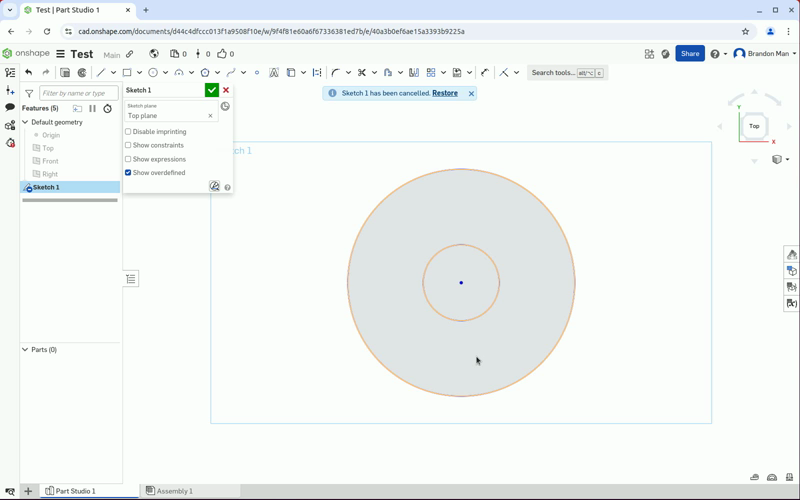
click(476, 356)
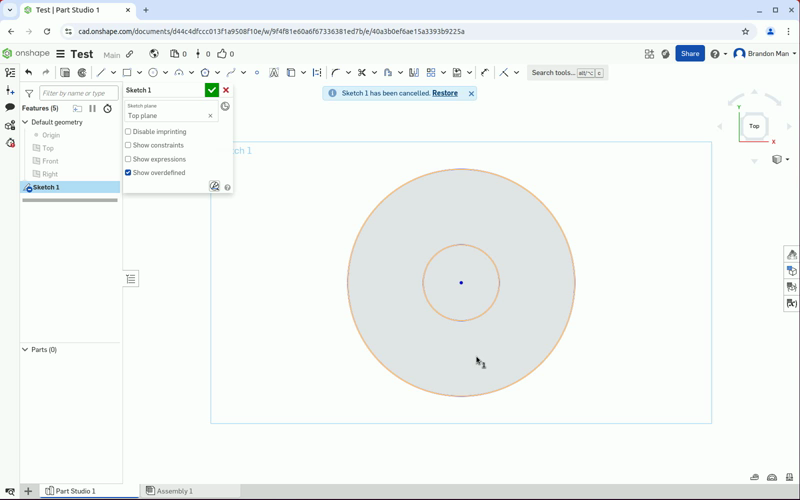
mouse_move(73, 352)
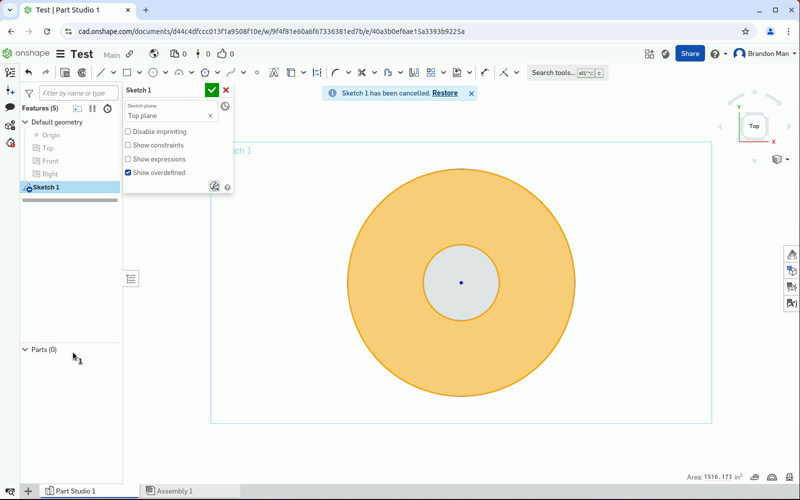
key(shift+y)
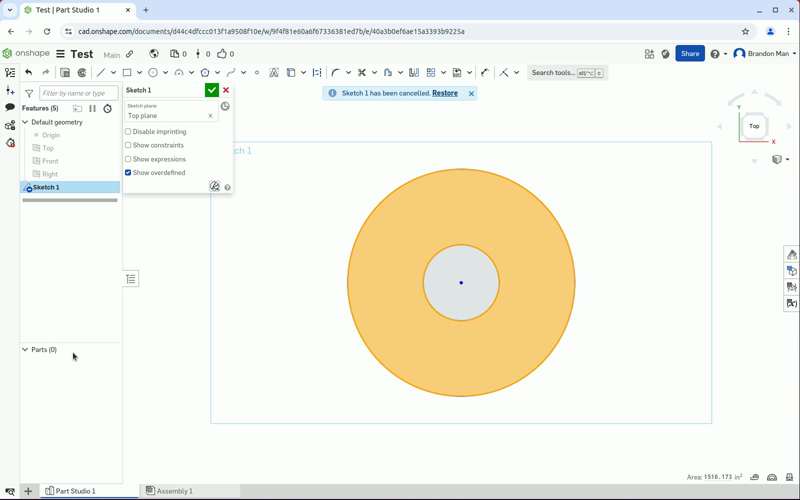
key(shift+e)
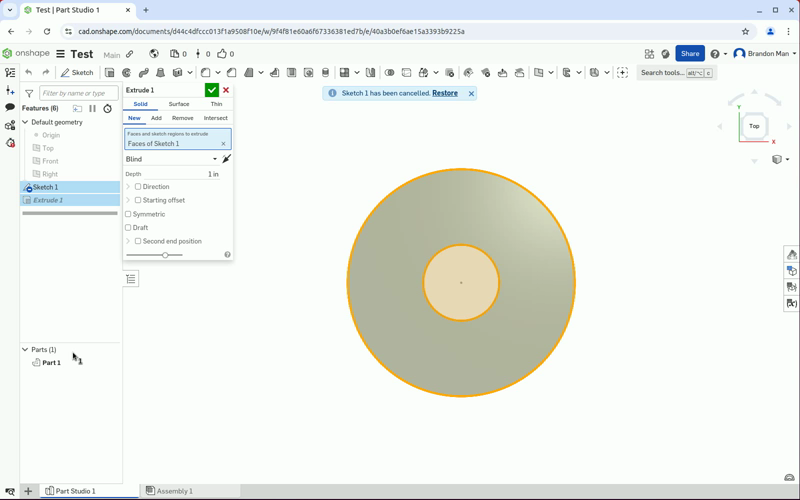
mouse_move(143, 106)
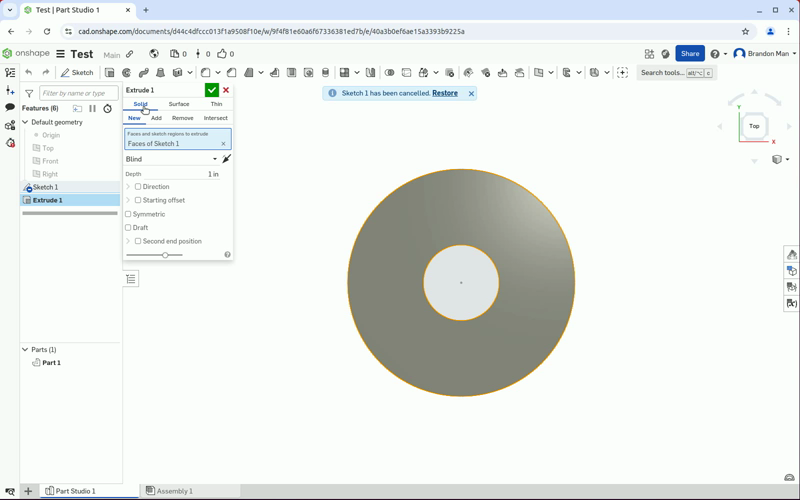
click(143, 106)
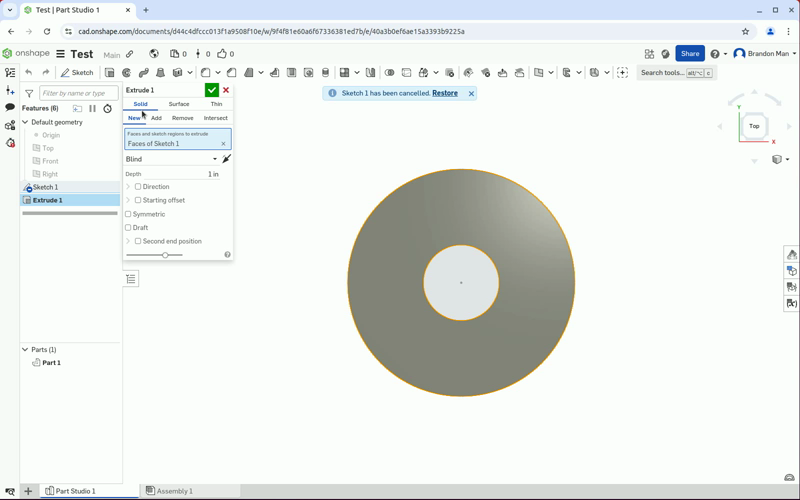
mouse_move(137, 120)
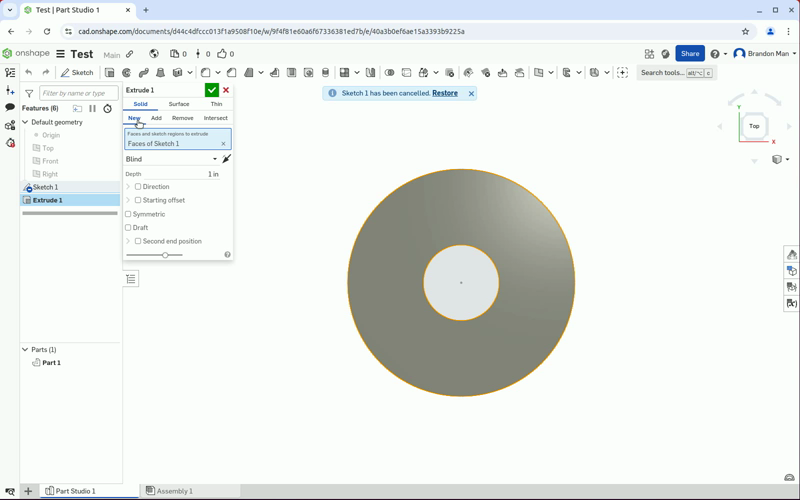
click(137, 120)
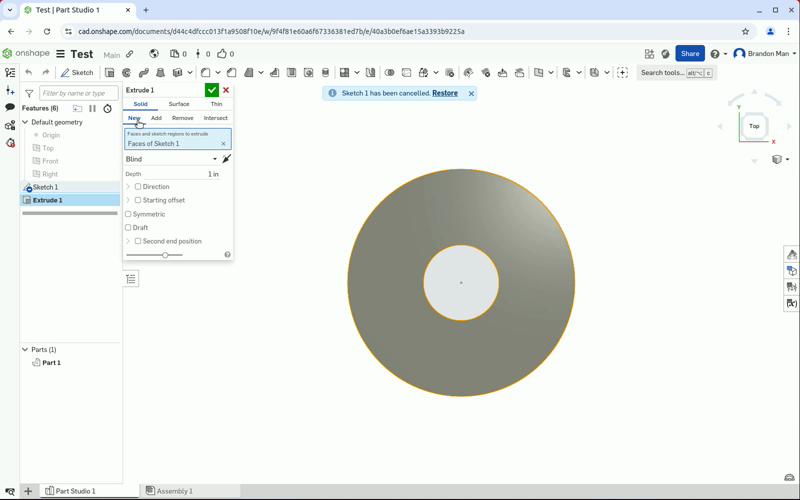
key(tab, 4)
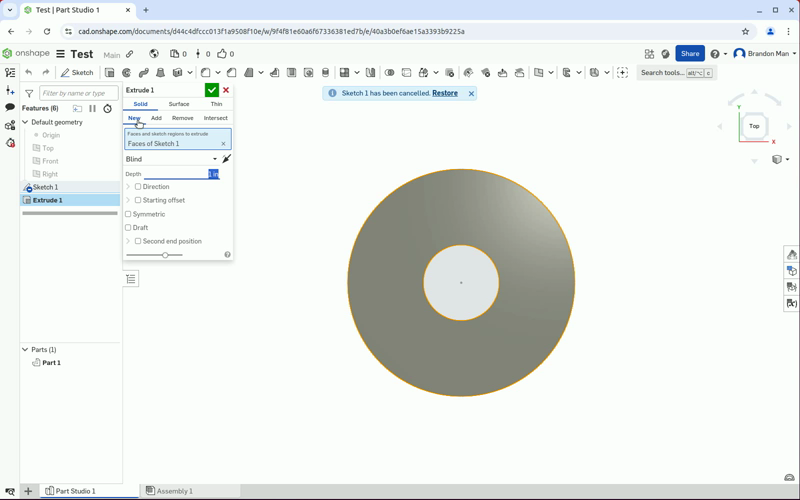
text(8.666)
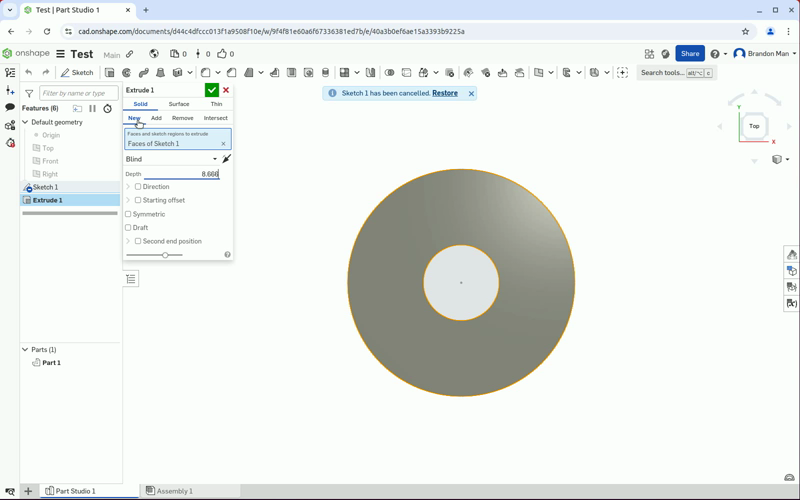
key(enter)
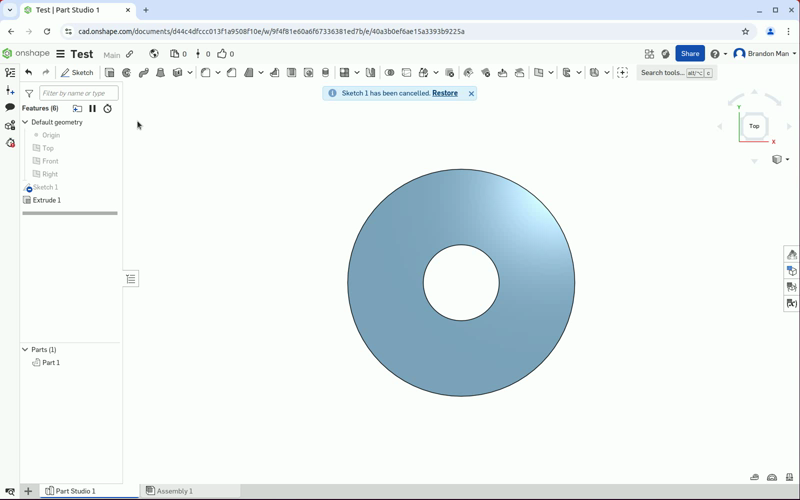
key(shift+h)
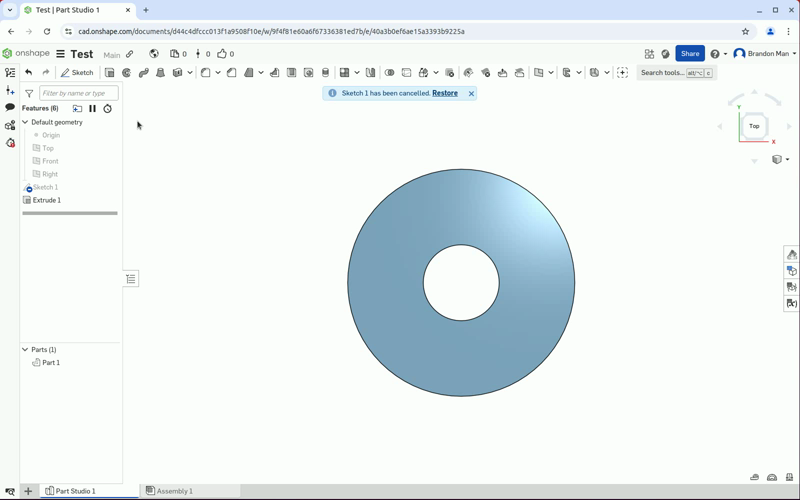
key(shift+h)
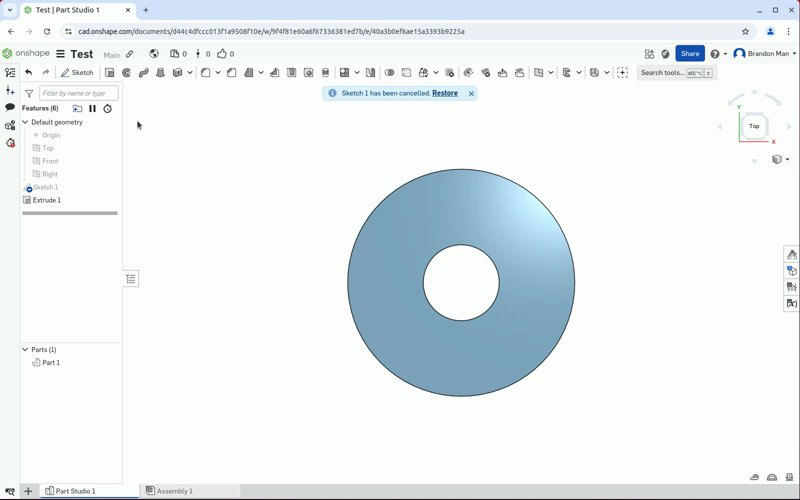
mouse_move(73, 189)
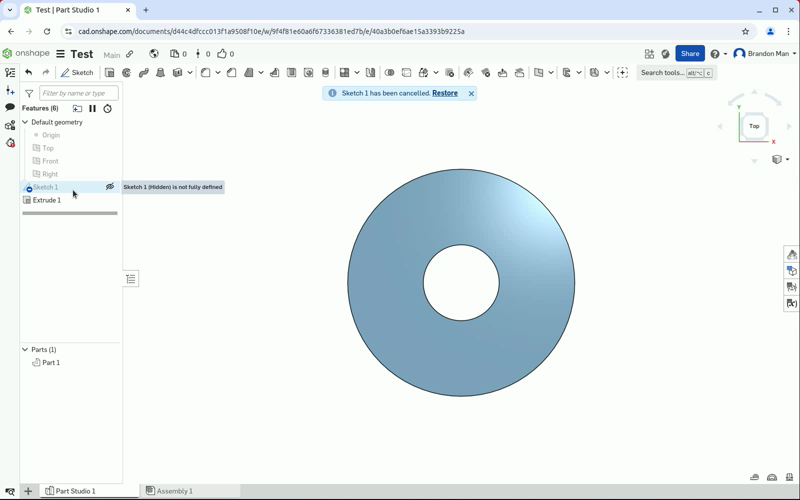
click(73, 189)
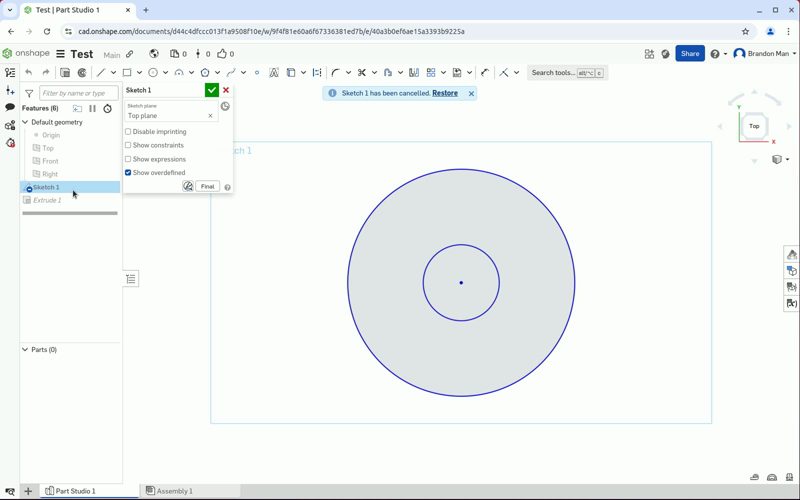
mouse_move(229, 92)
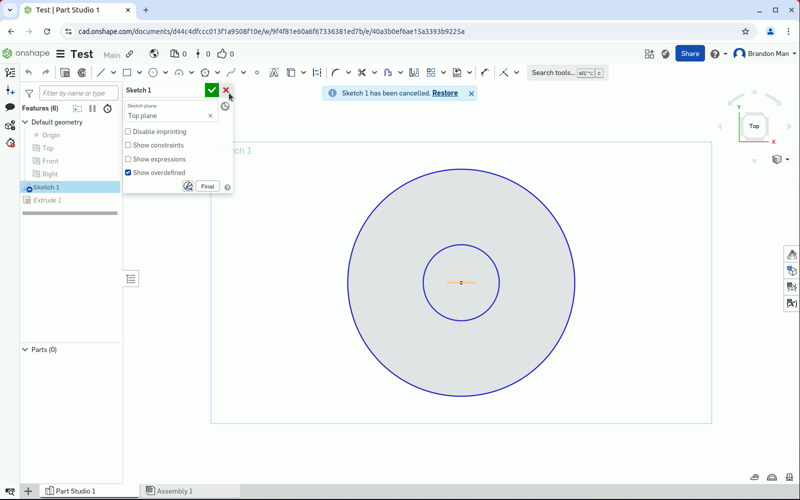
click(229, 92)
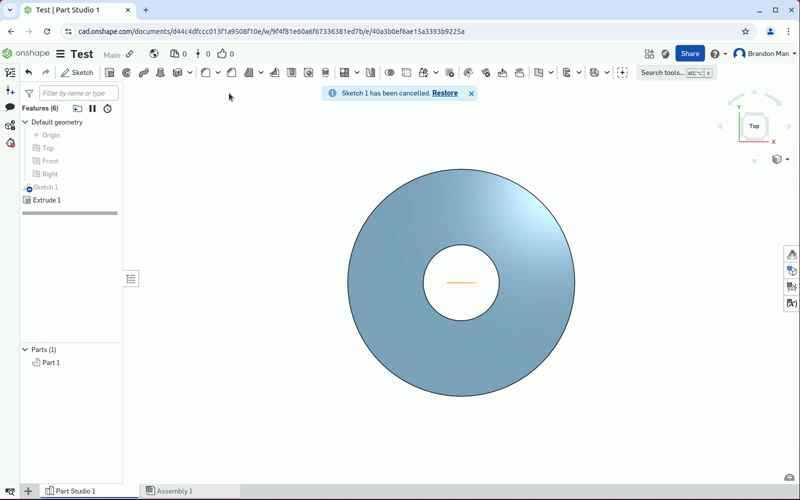
mouse_move(541, 75)
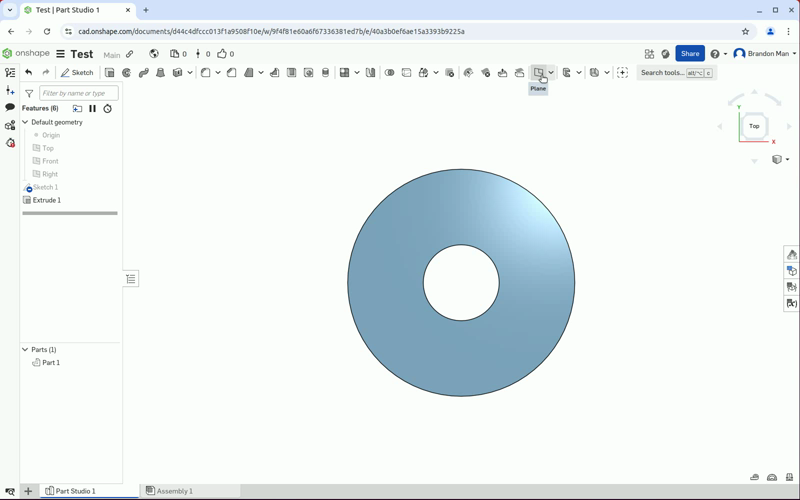
click(541, 75)
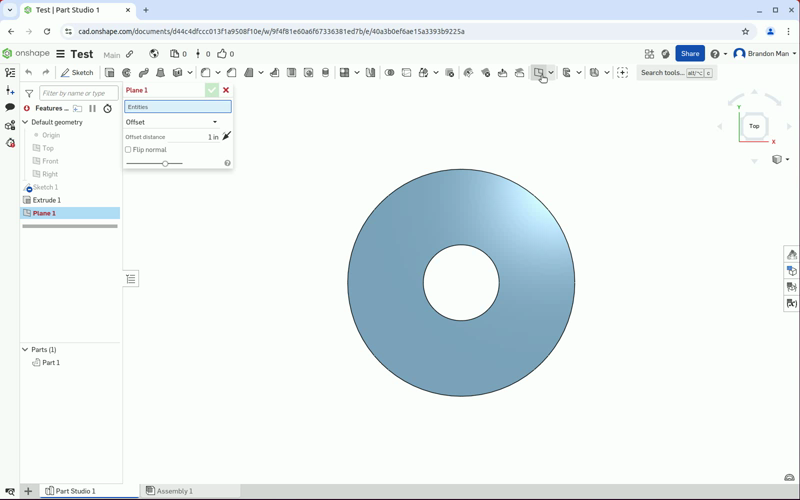
mouse_move(73, 150)
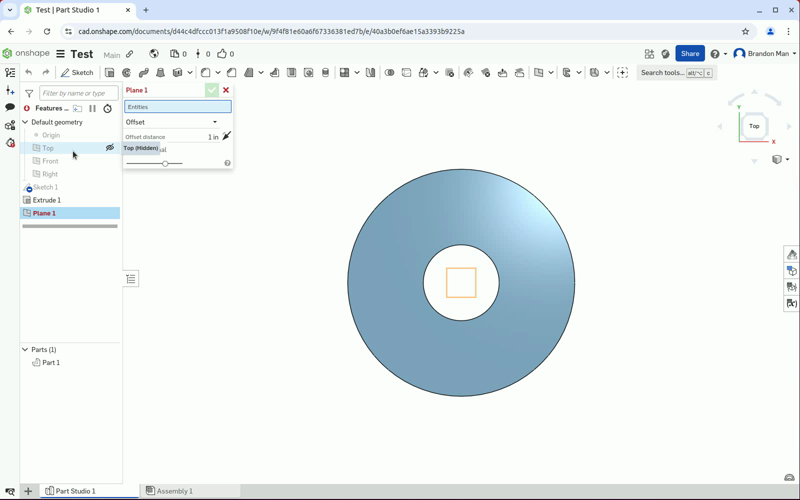
click(73, 150)
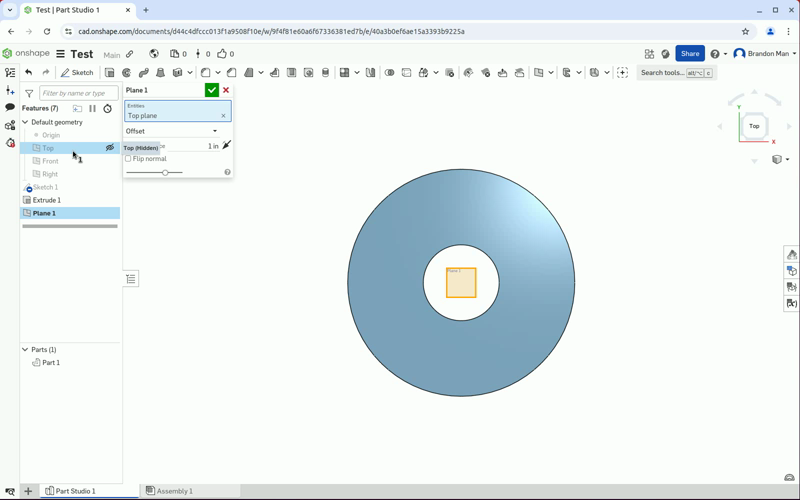
key(tab, 2)
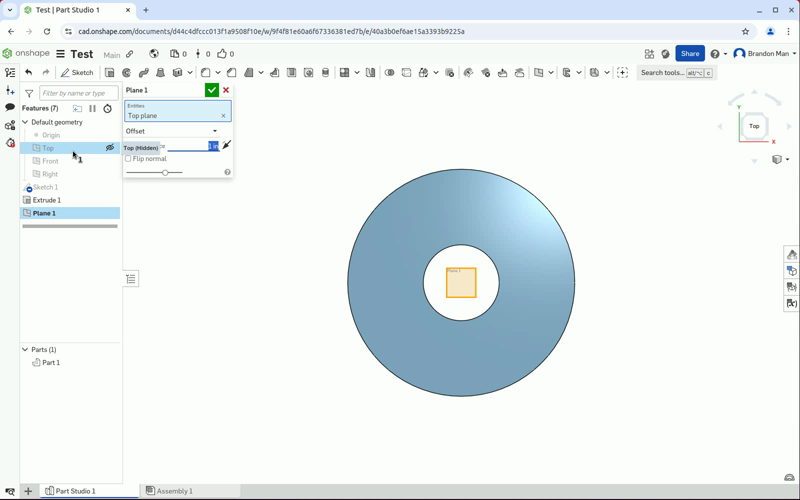
text(8.658)
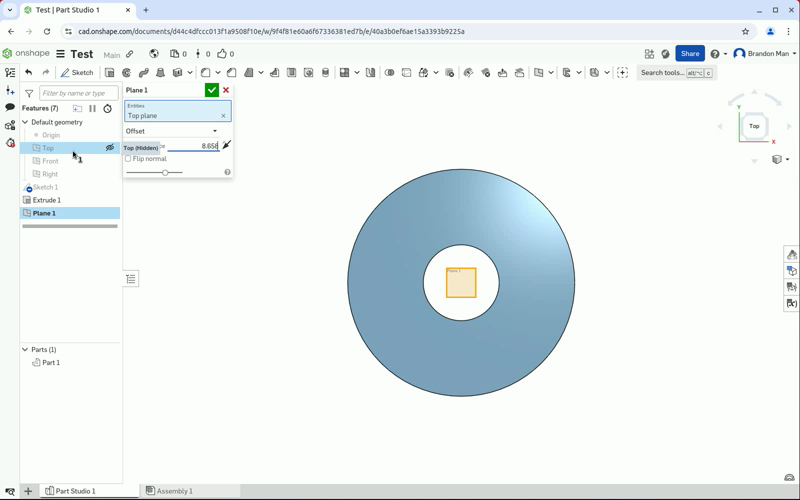
key(enter, 2)
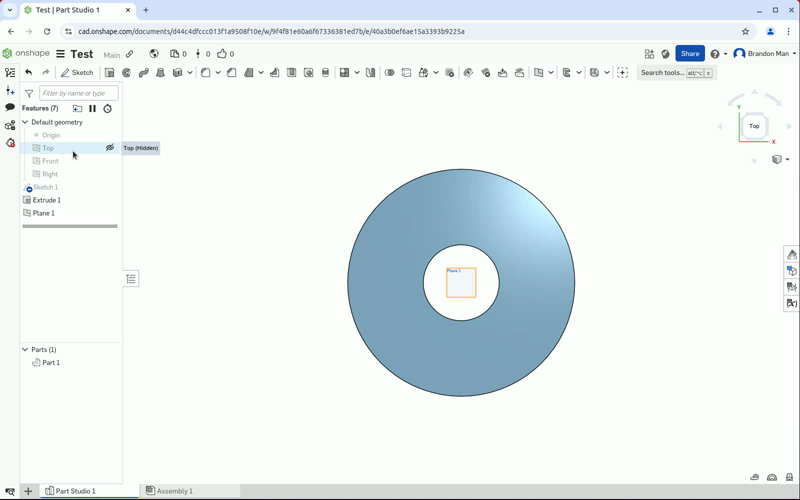
key(shift+s)
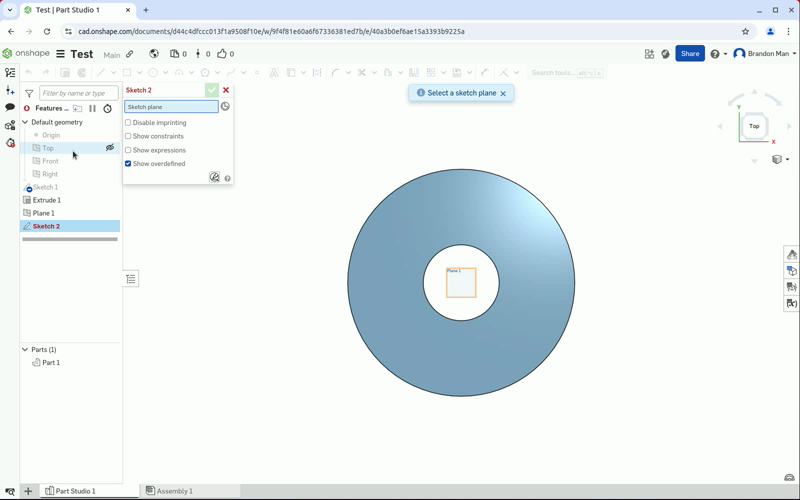
mouse_move(73, 215)
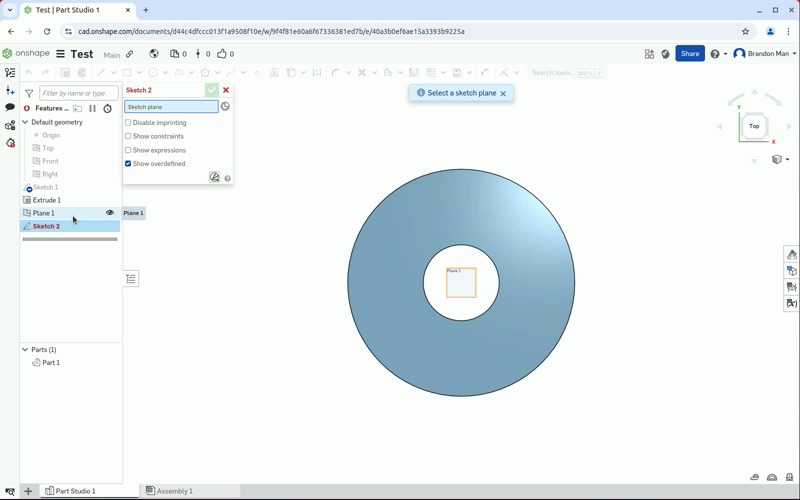
click(73, 215)
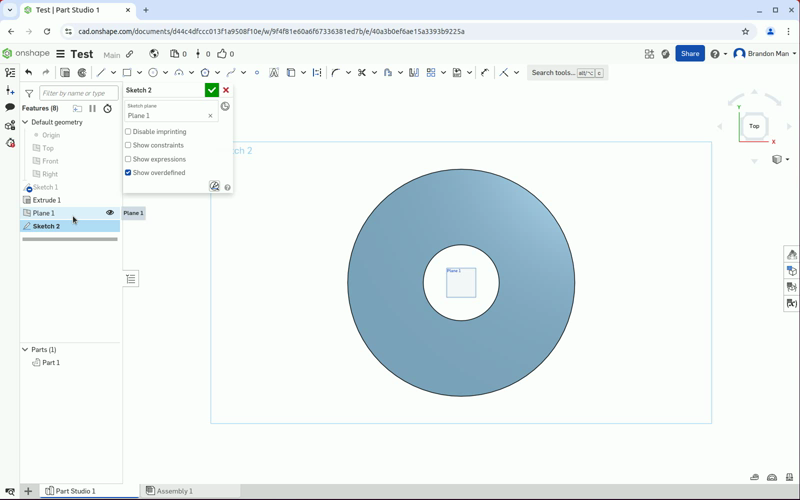
mouse_move(73, 352)
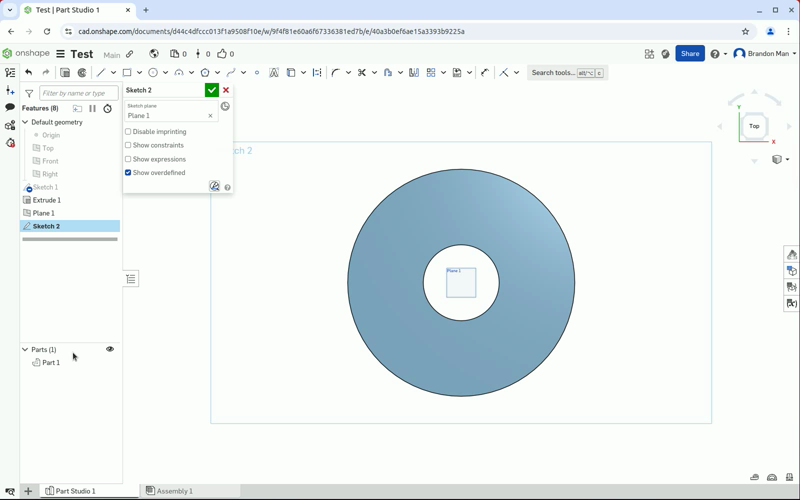
key(y)
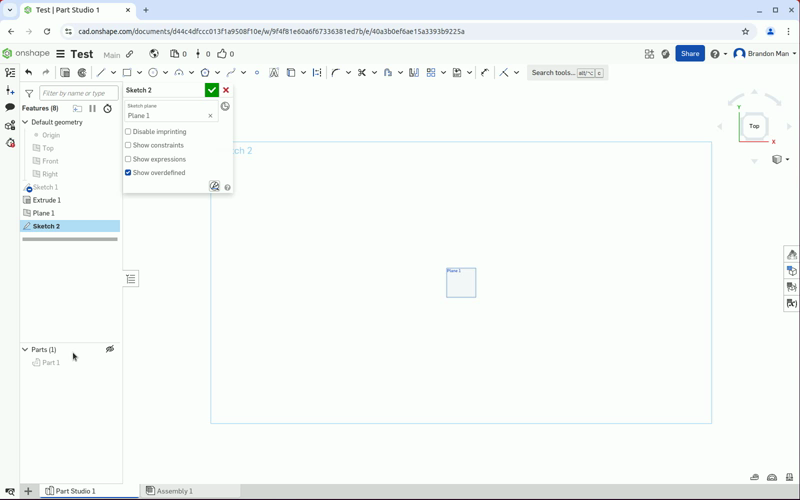
key(c)
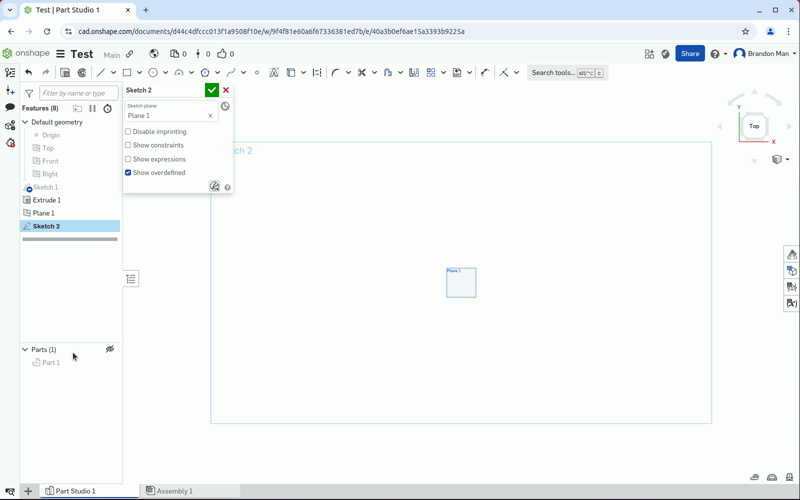
key_down(shift)
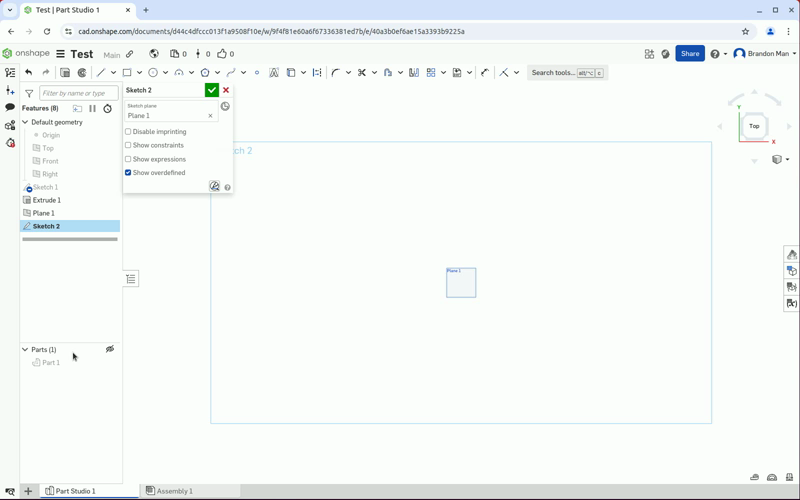
mouse_move(460, 282)
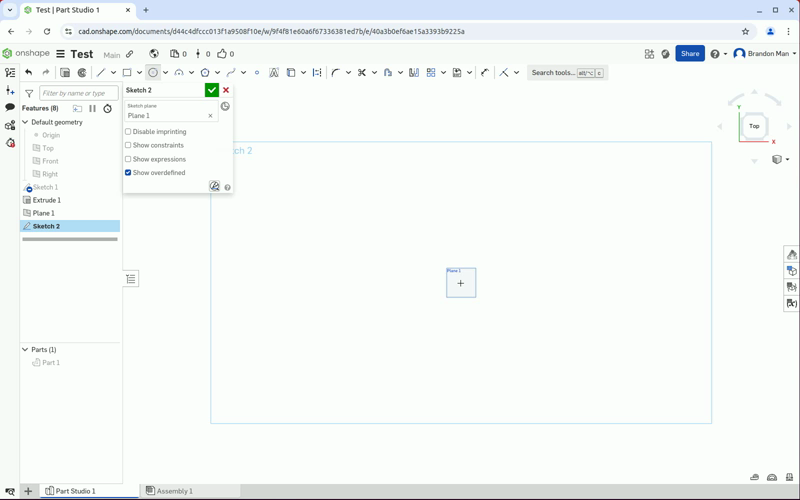
click(460, 282)
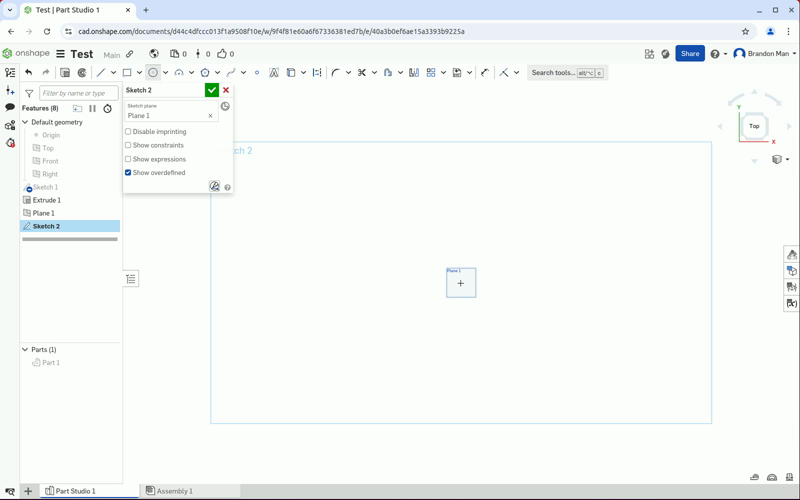
key_up(shift)
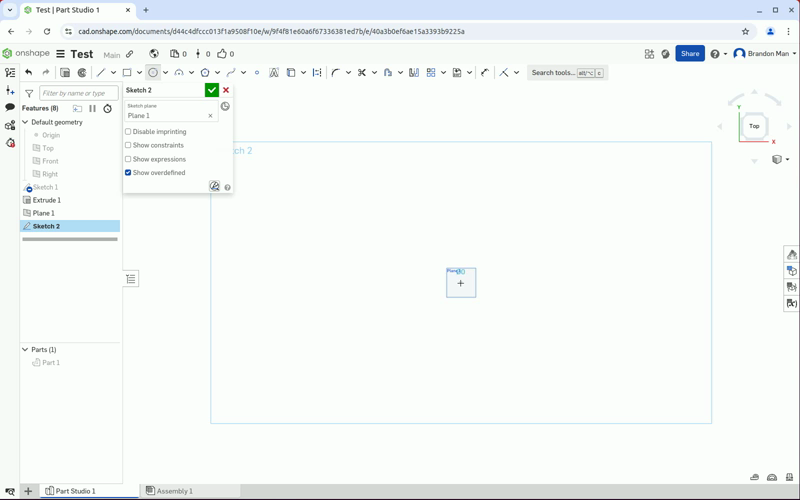
mouse_move(533, 282)
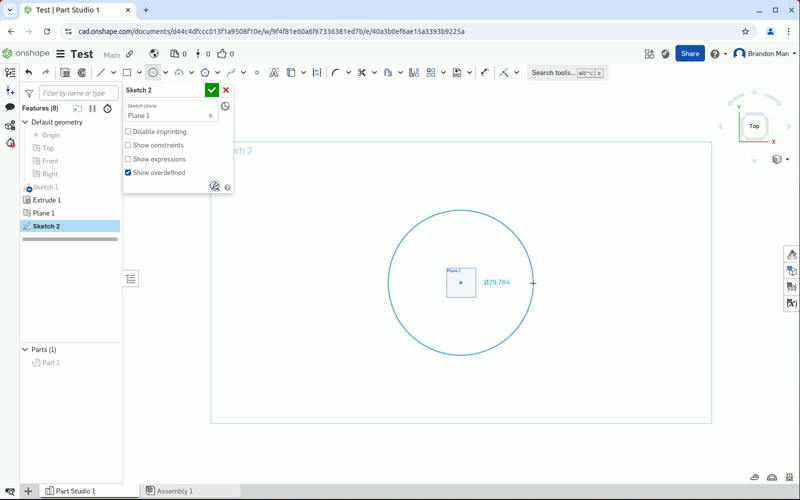
click(533, 282)
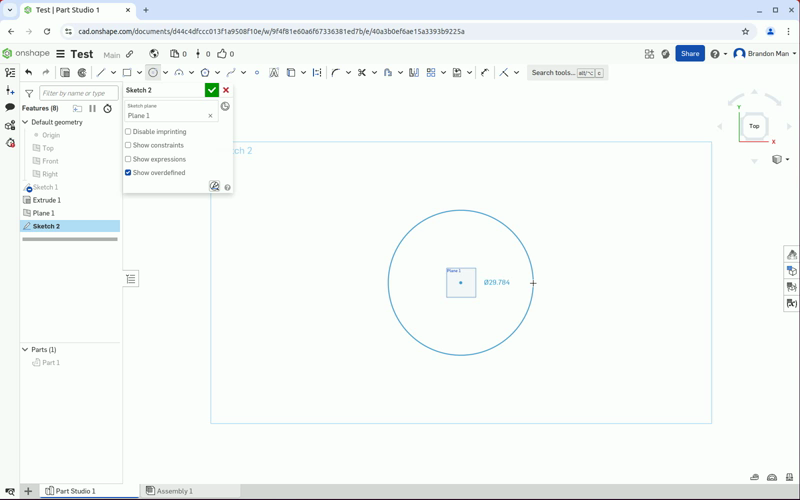
key(esc)
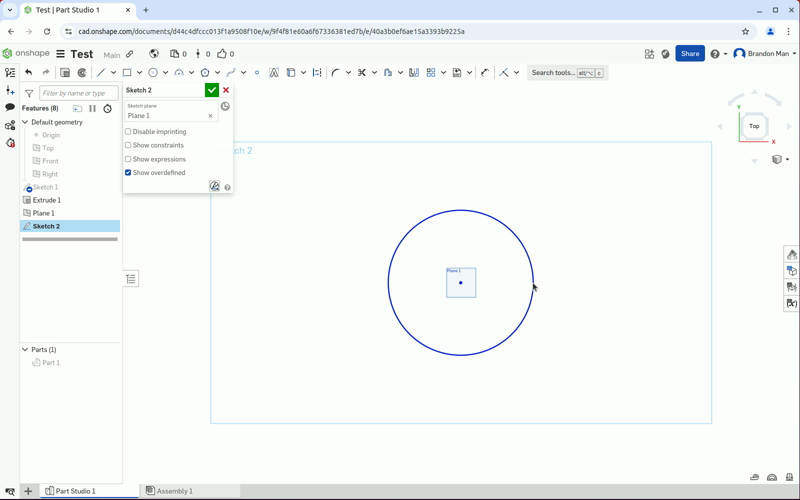
key(c)
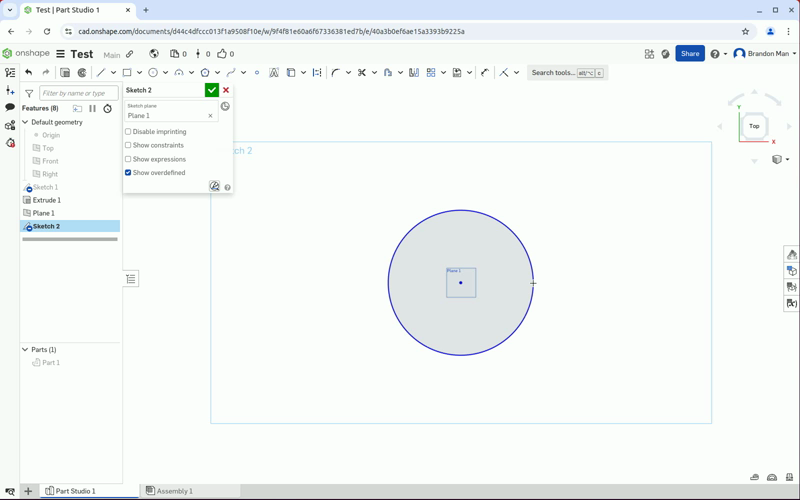
key_down(shift)
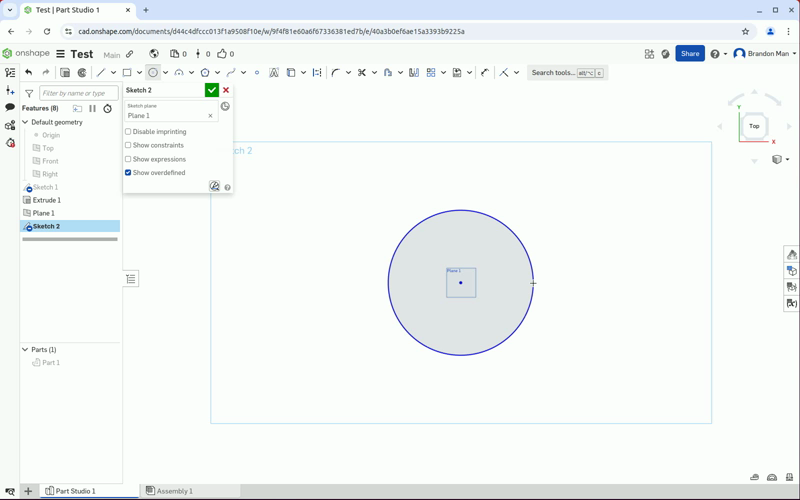
mouse_move(460, 282)
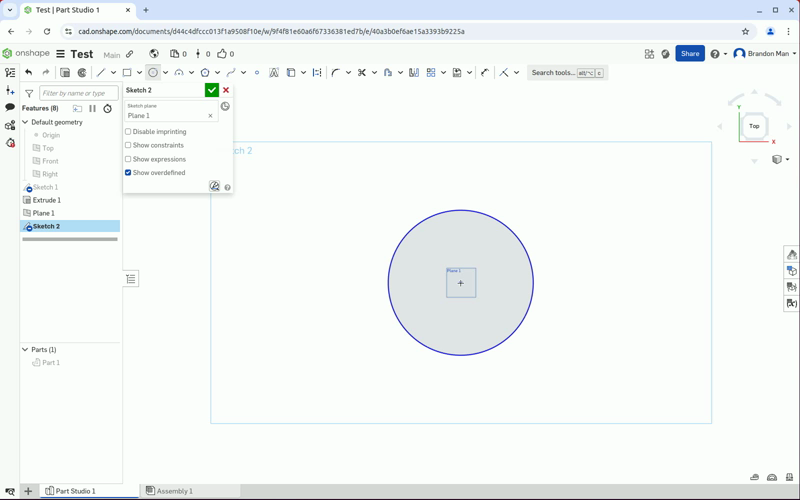
click(460, 282)
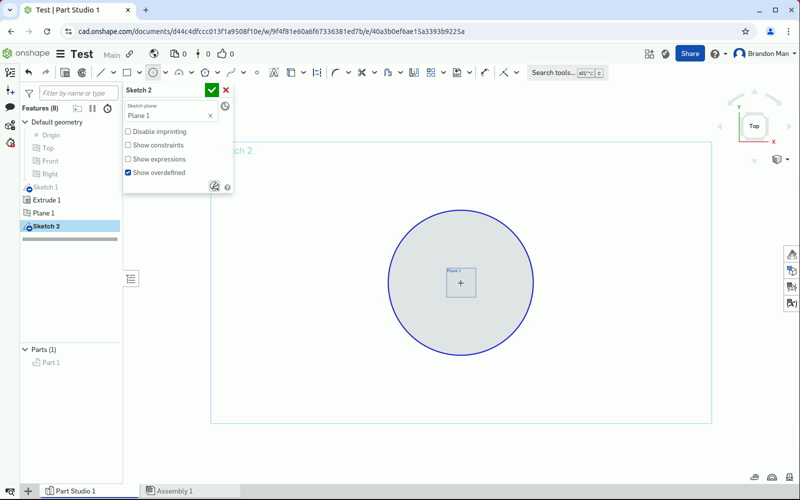
key_up(shift)
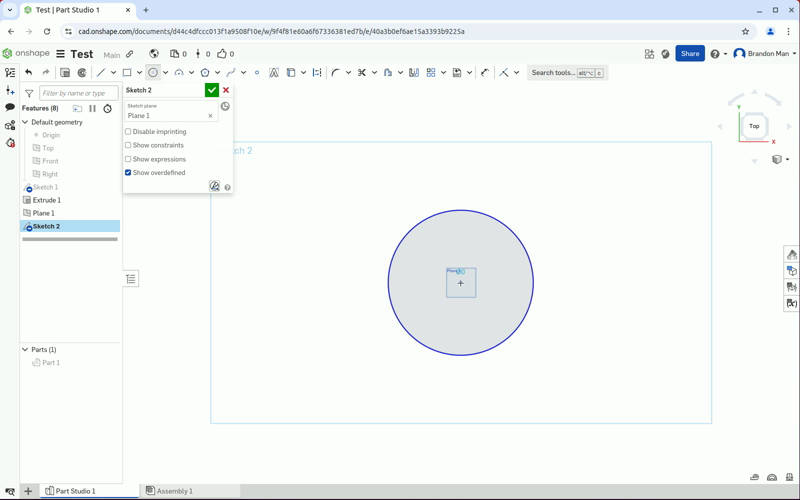
mouse_move(498, 282)
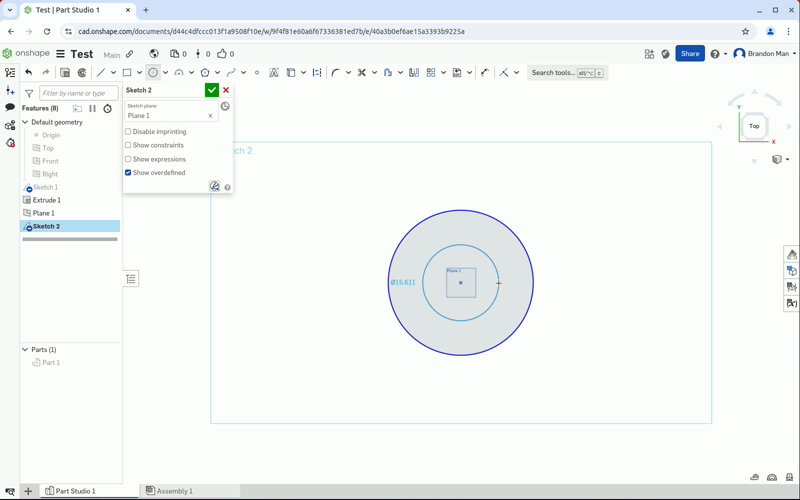
click(498, 282)
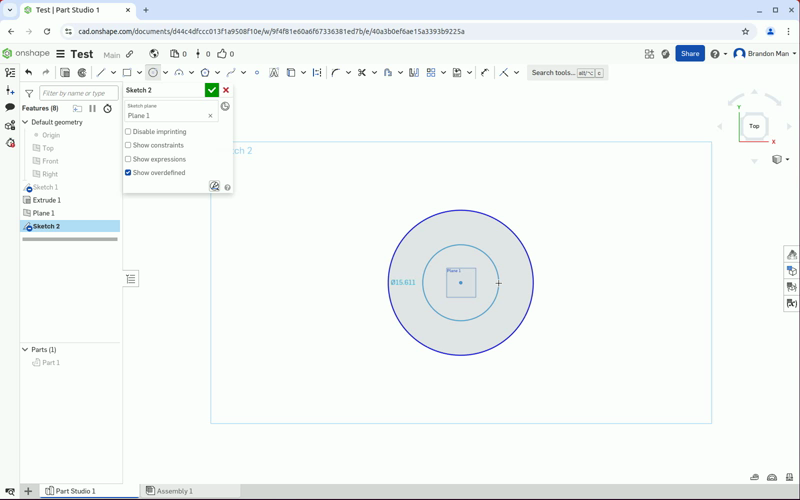
key(esc)
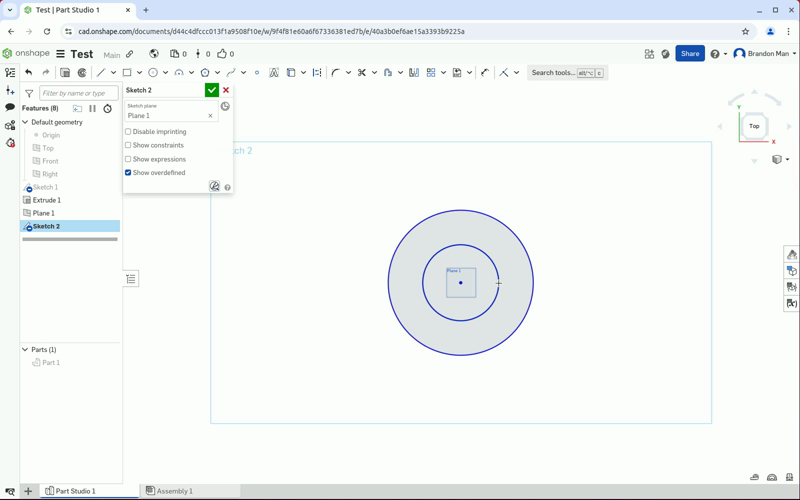
mouse_move(449, 330)
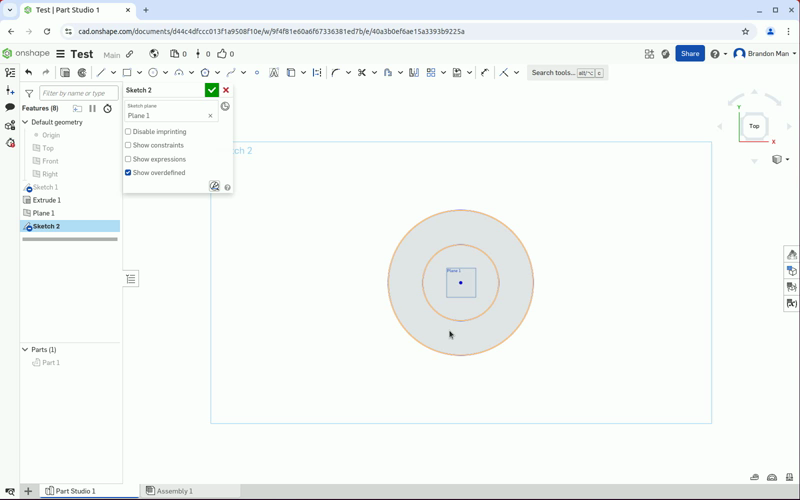
click(449, 330)
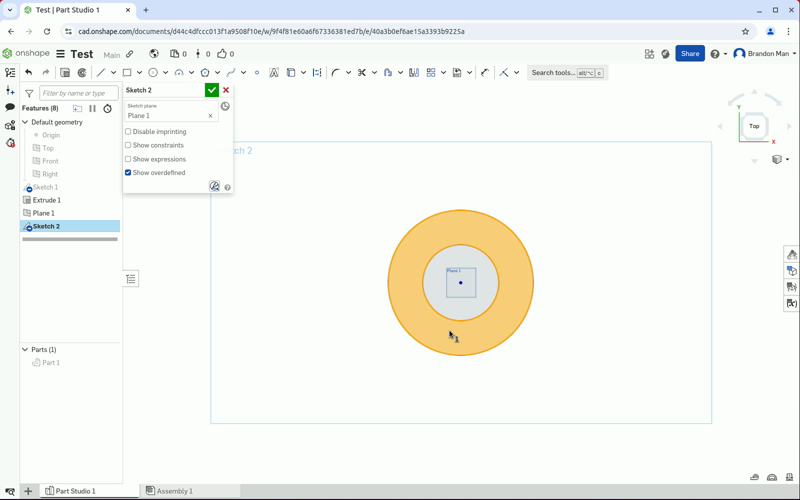
mouse_move(73, 352)
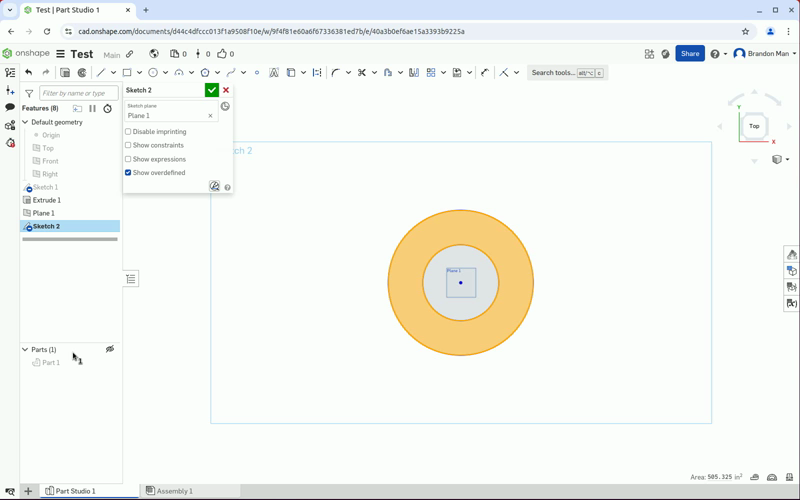
key(shift+y)
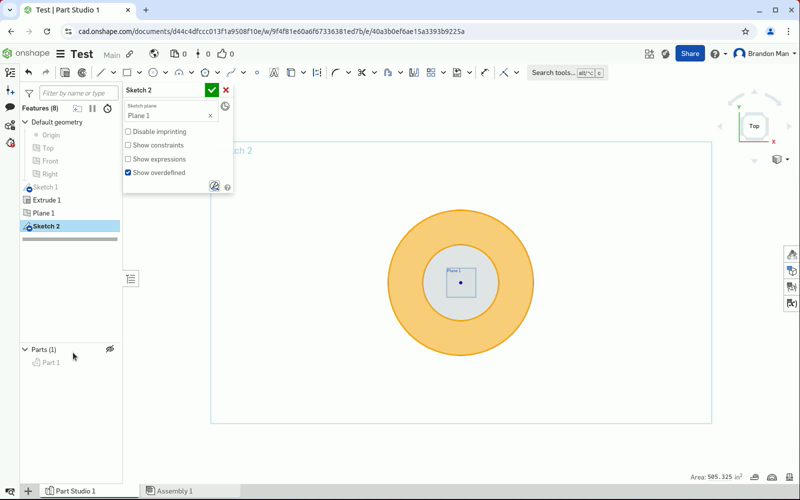
key(shift+e)
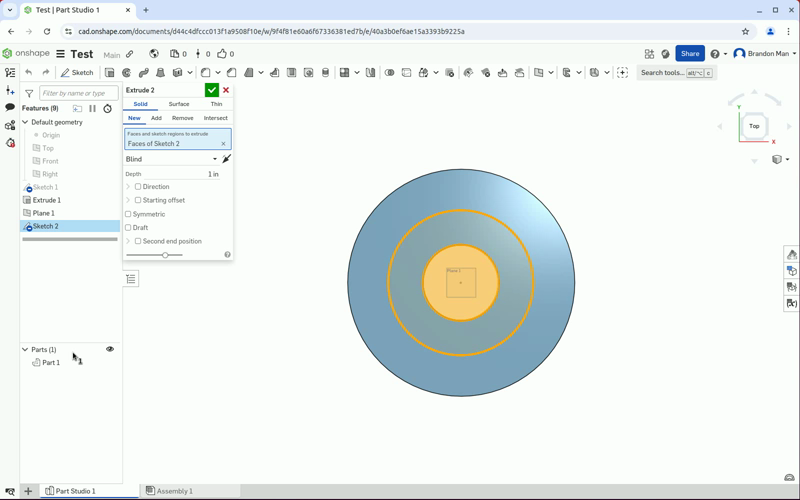
mouse_move(143, 106)
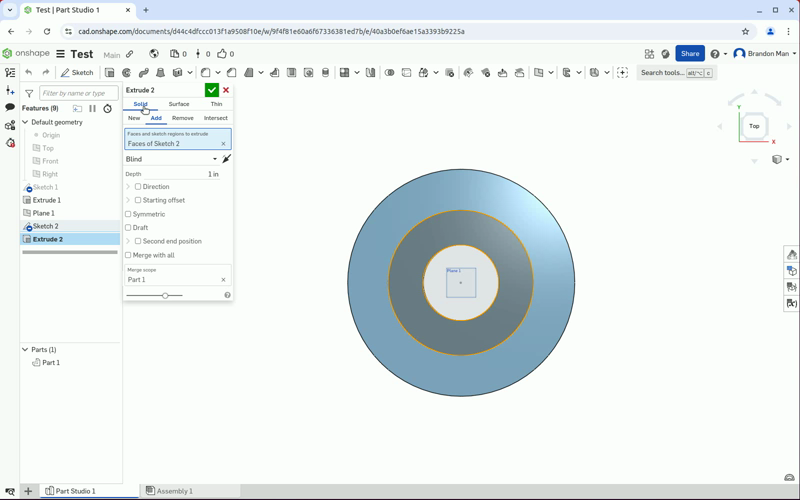
click(143, 106)
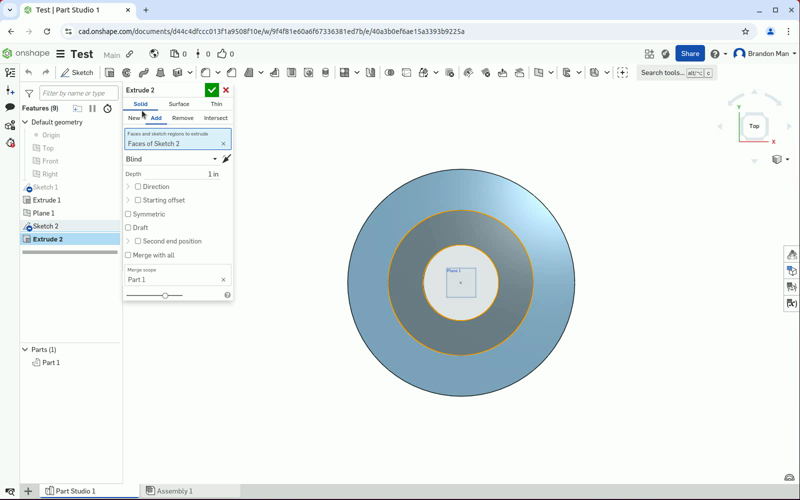
mouse_move(137, 120)
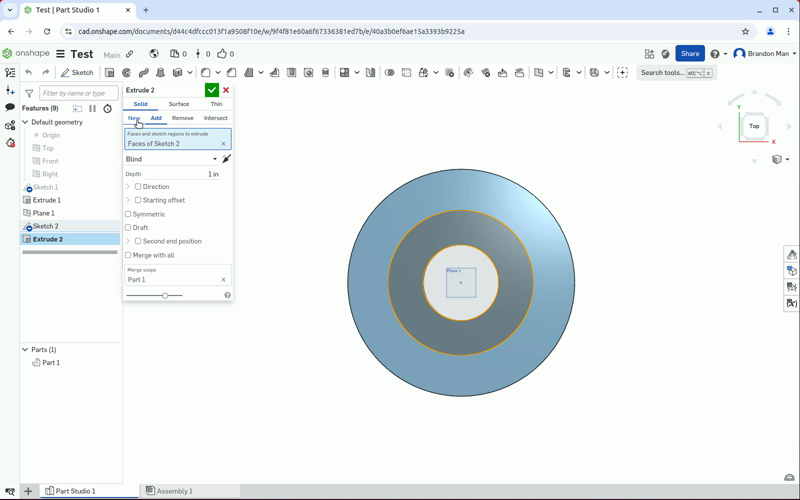
click(137, 120)
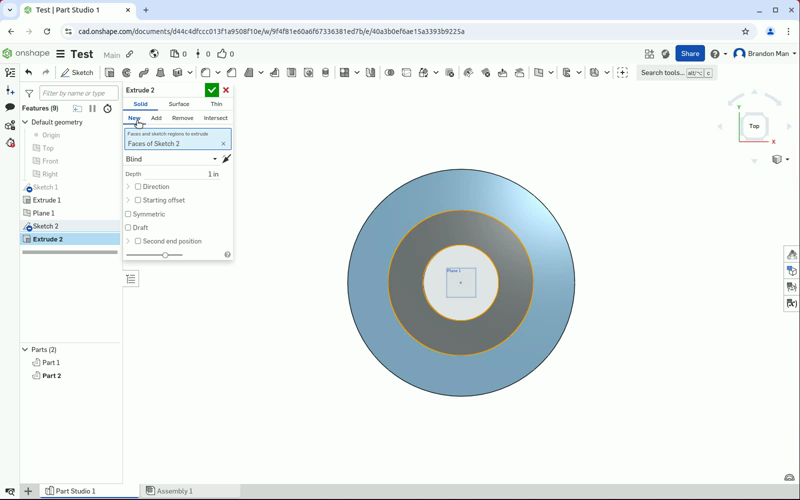
key(tab, 4)
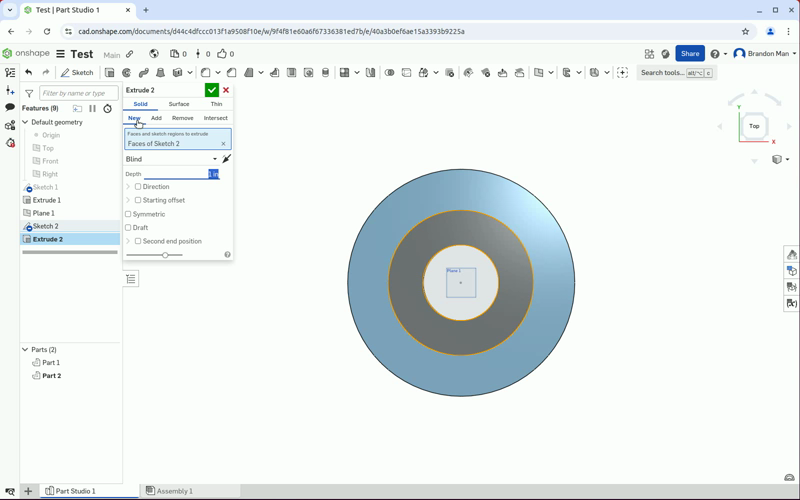
text(2.889)
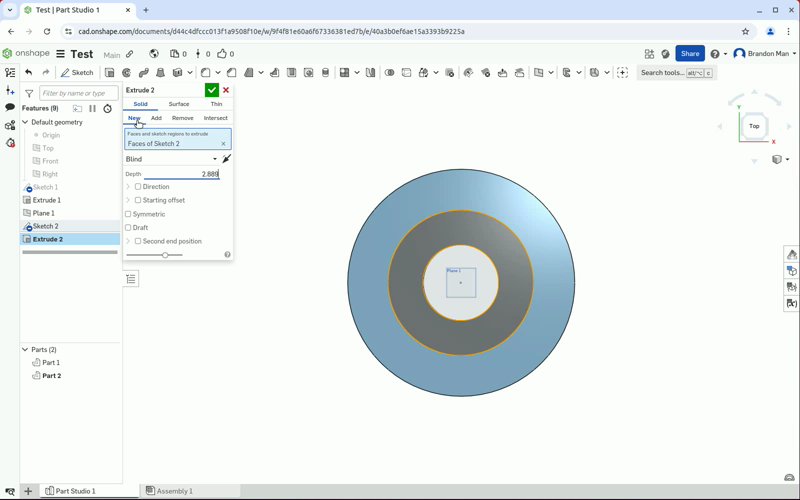
key(enter)
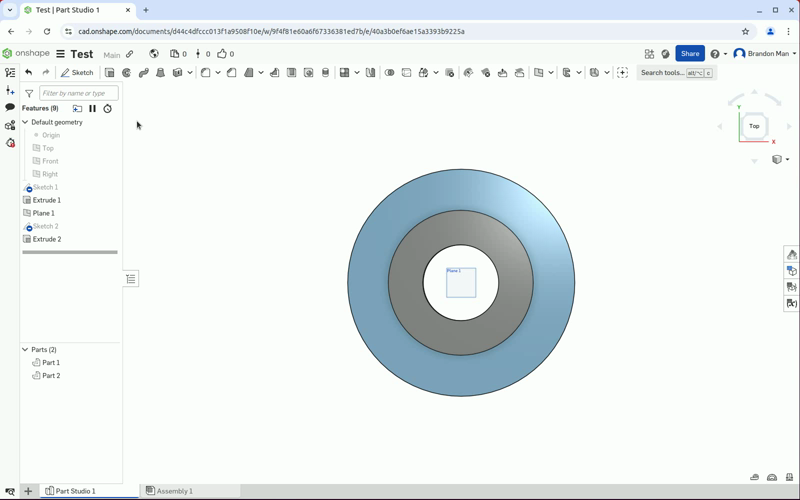
key(shift+h)
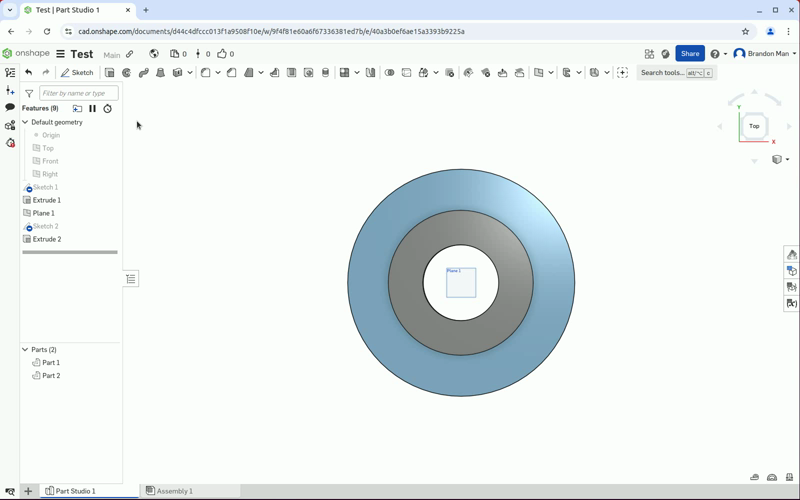
key(shift+h)
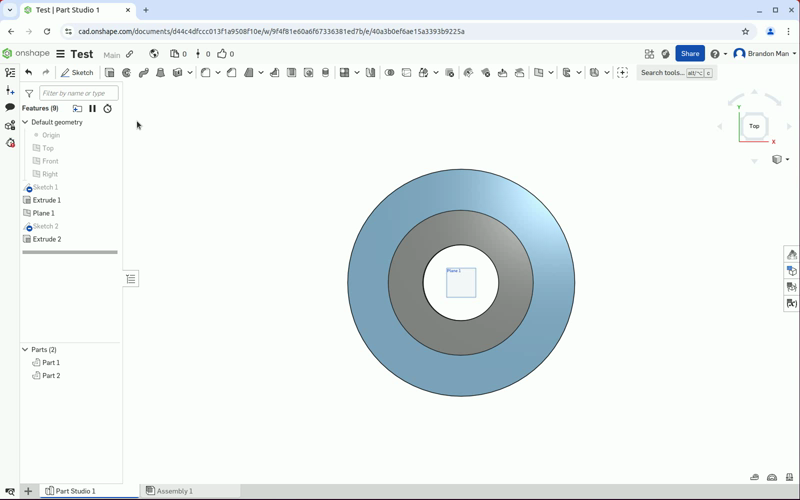
mouse_move(73, 189)
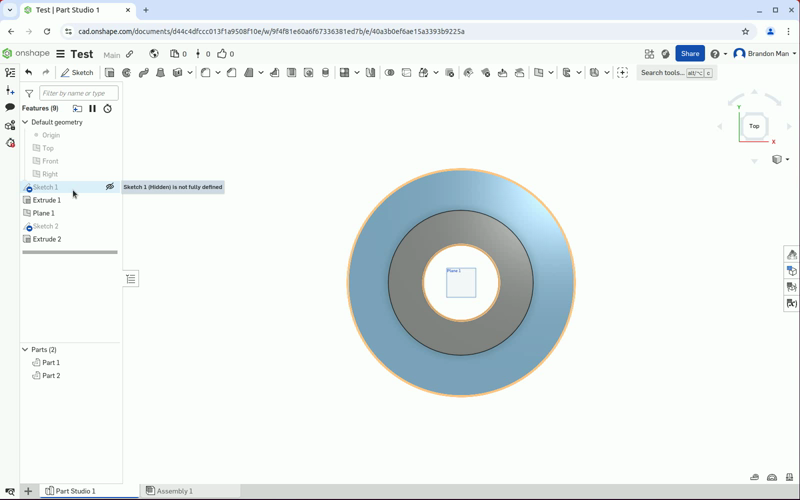
click(73, 189)
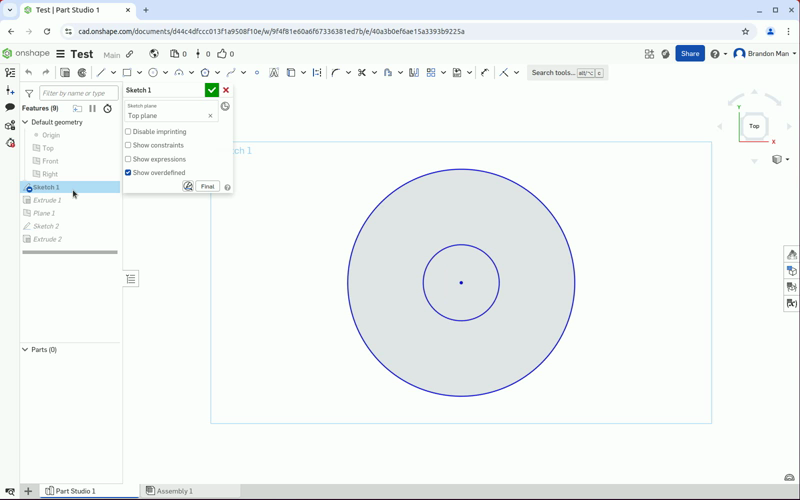
mouse_move(229, 92)
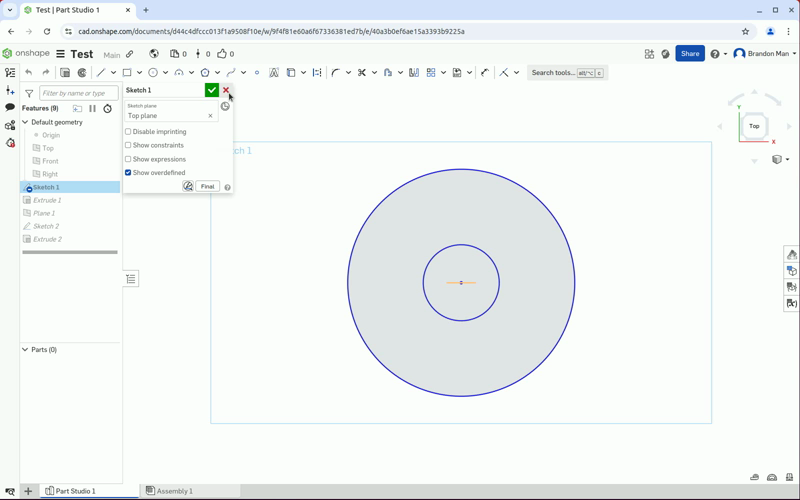
click(229, 92)
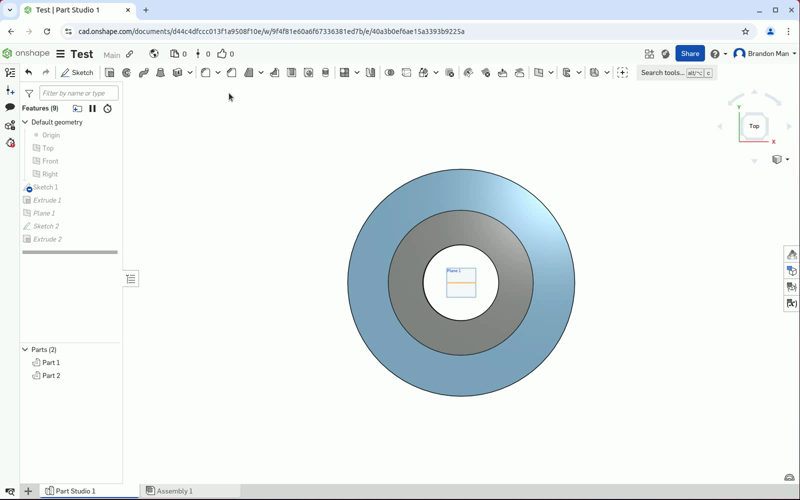
mouse_move(541, 75)
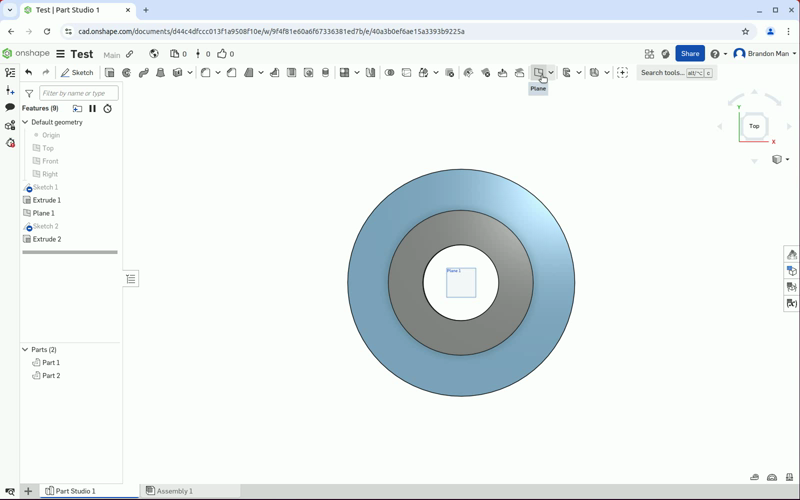
click(541, 75)
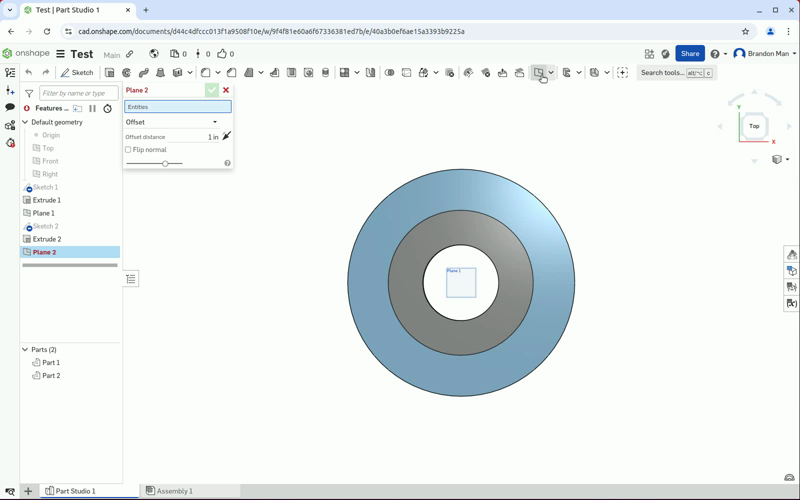
mouse_move(73, 150)
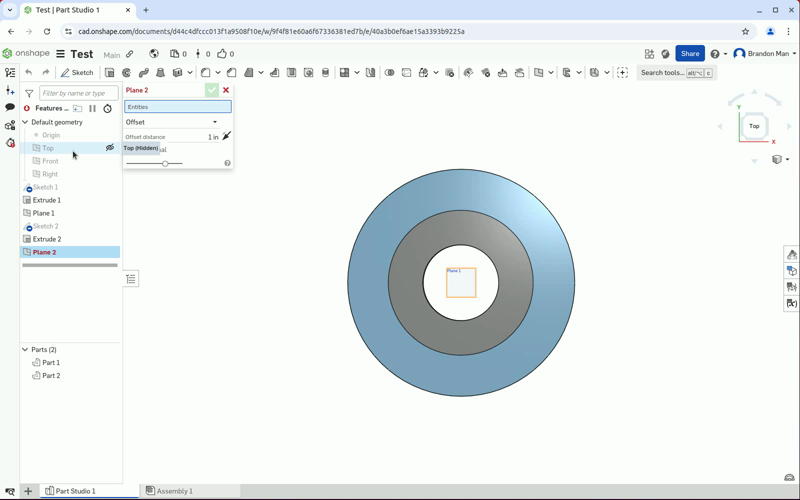
click(73, 150)
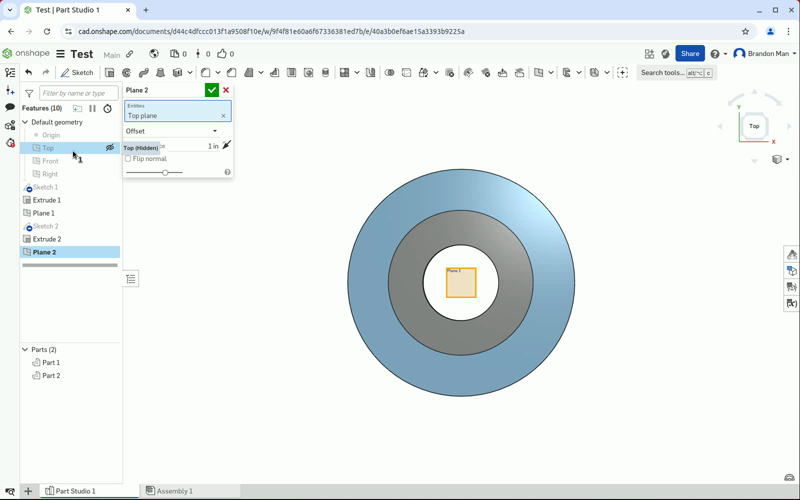
key(tab, 2)
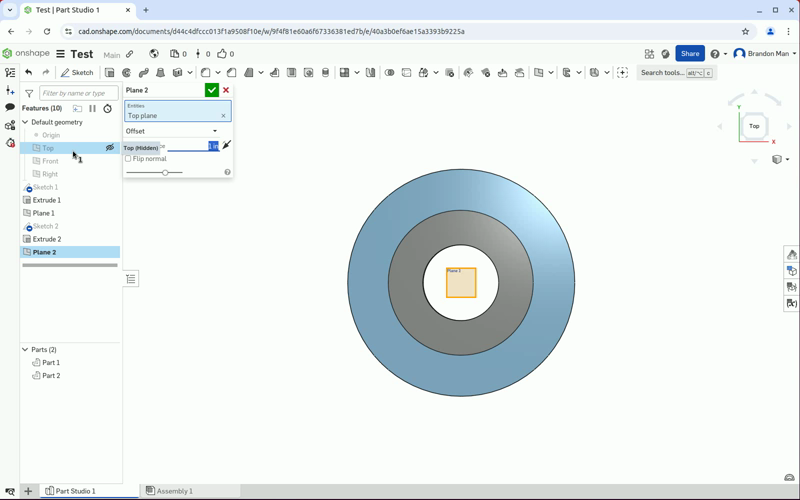
text(11.308)
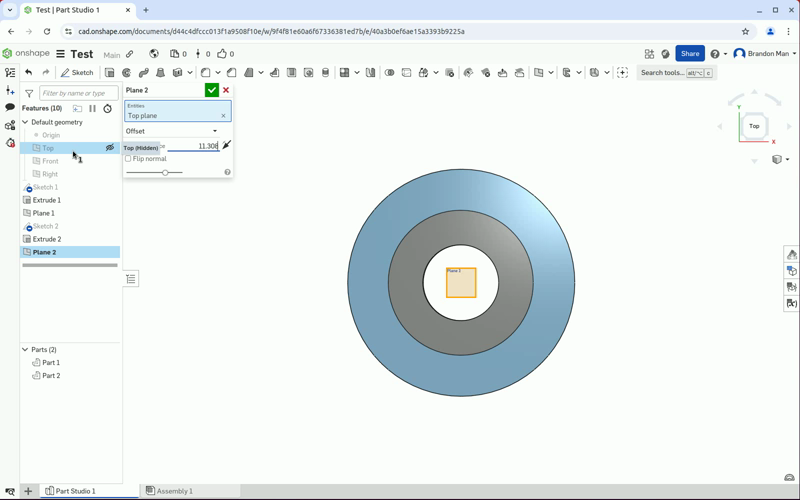
key(enter, 2)
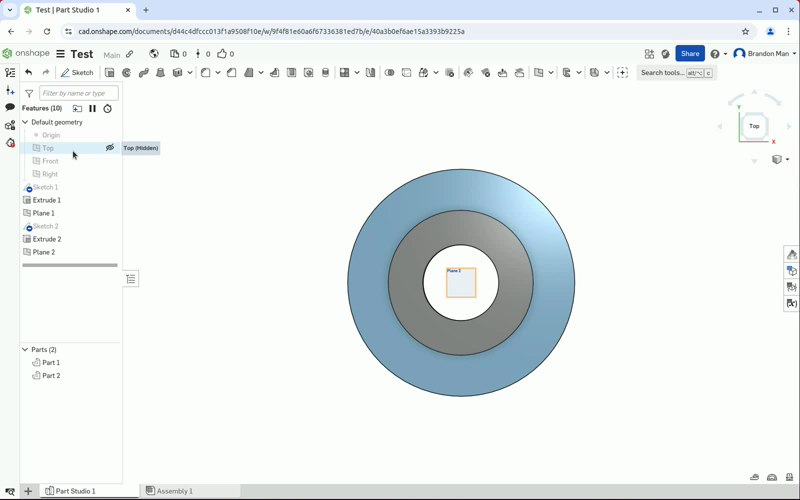
key(shift+s)
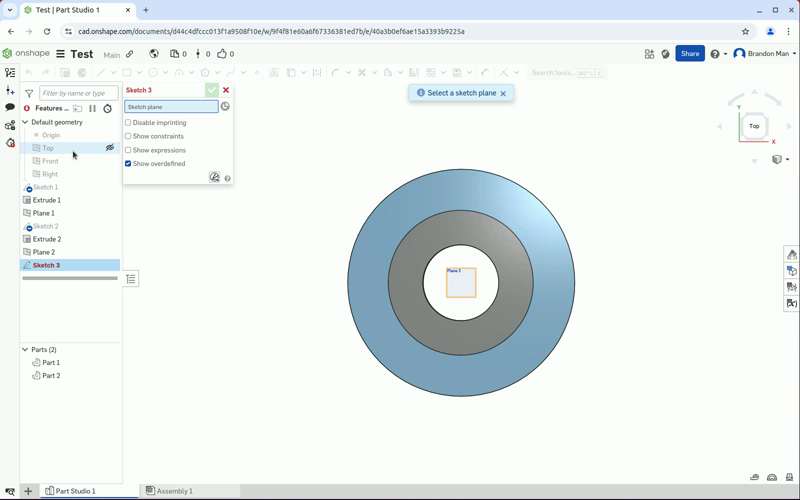
mouse_move(73, 254)
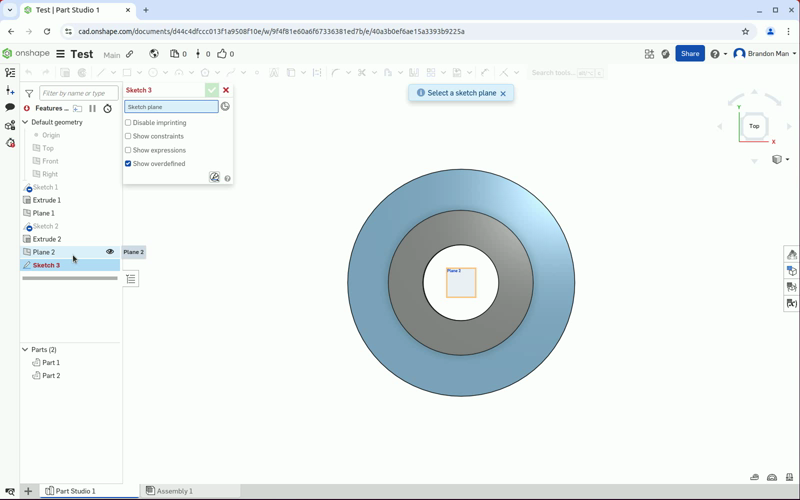
click(73, 254)
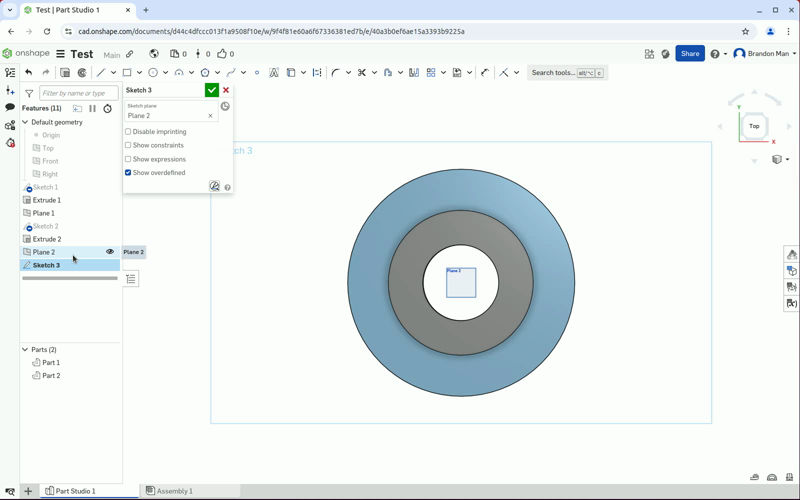
mouse_move(73, 352)
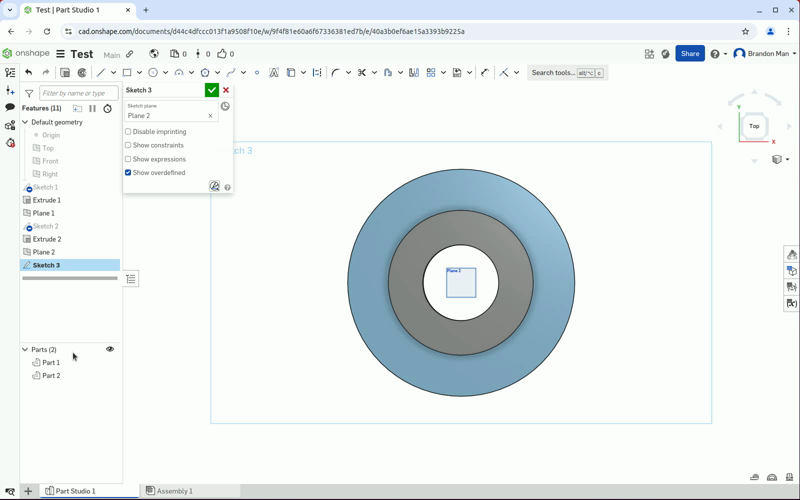
key(y)
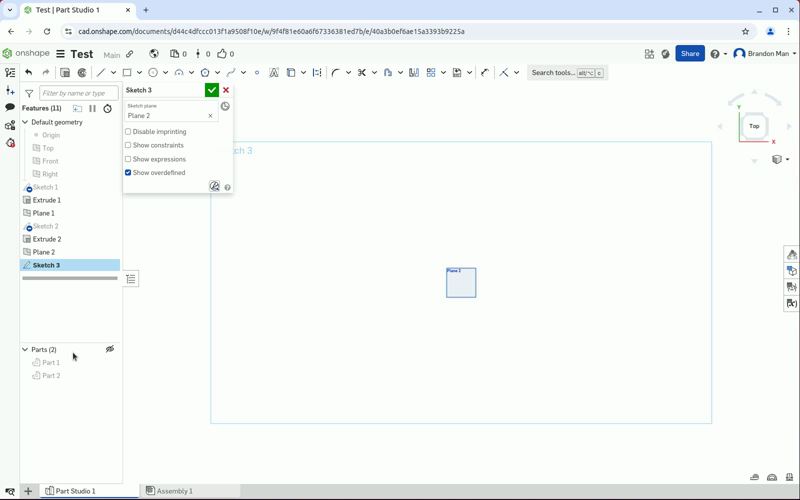
key(c)
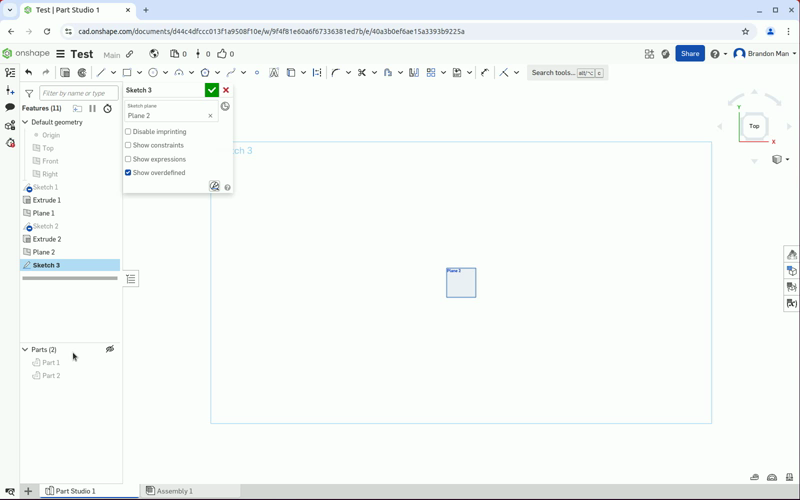
key_down(shift)
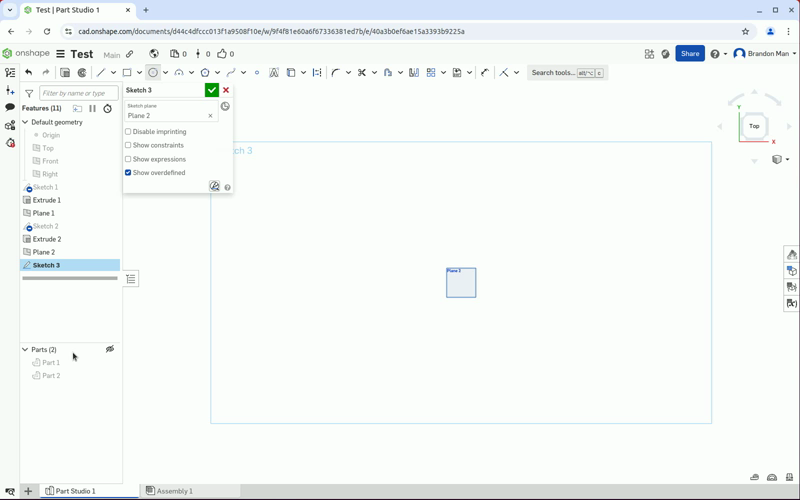
mouse_move(461, 282)
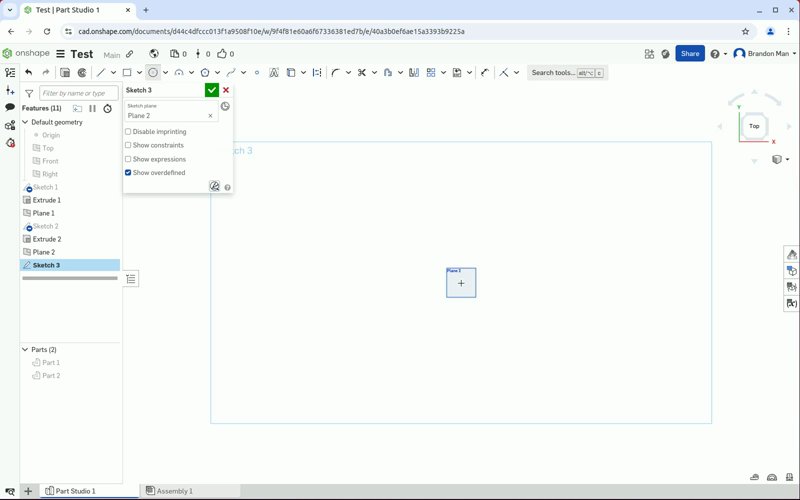
click(461, 282)
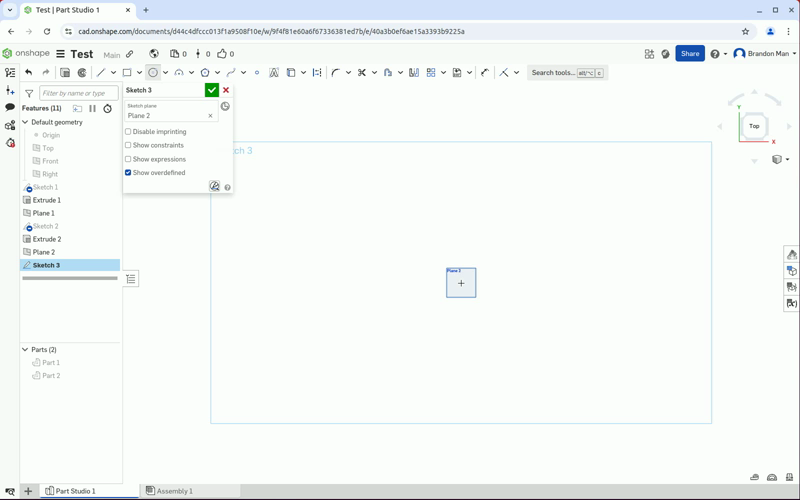
key_up(shift)
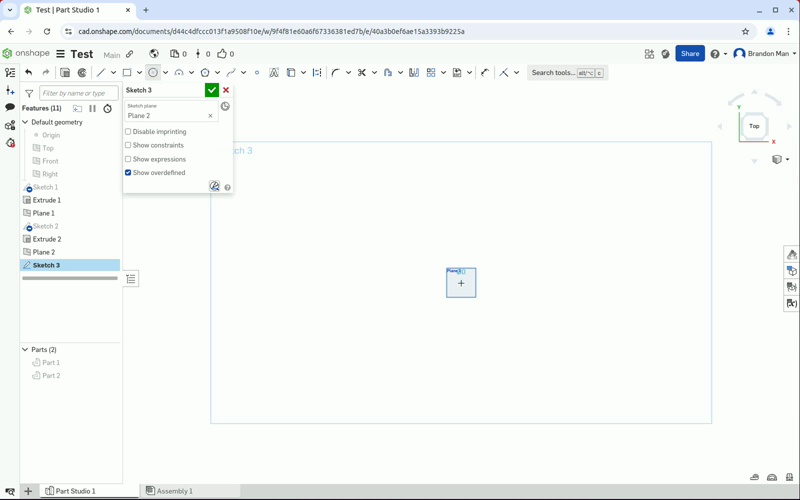
mouse_move(521, 282)
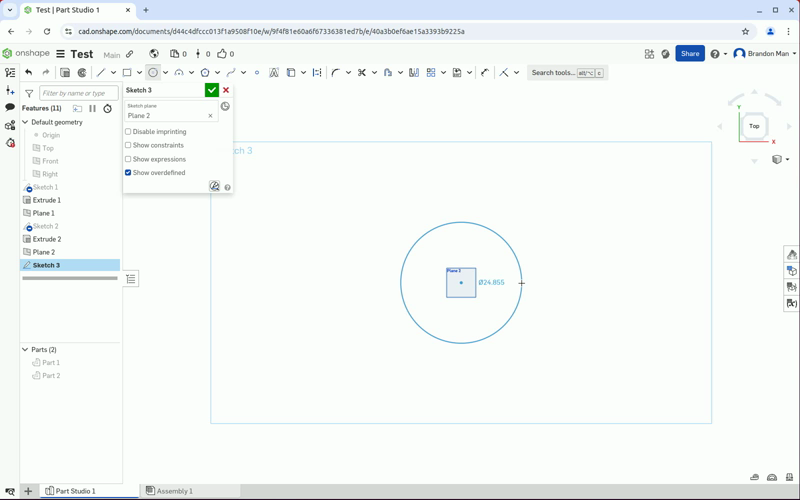
click(521, 282)
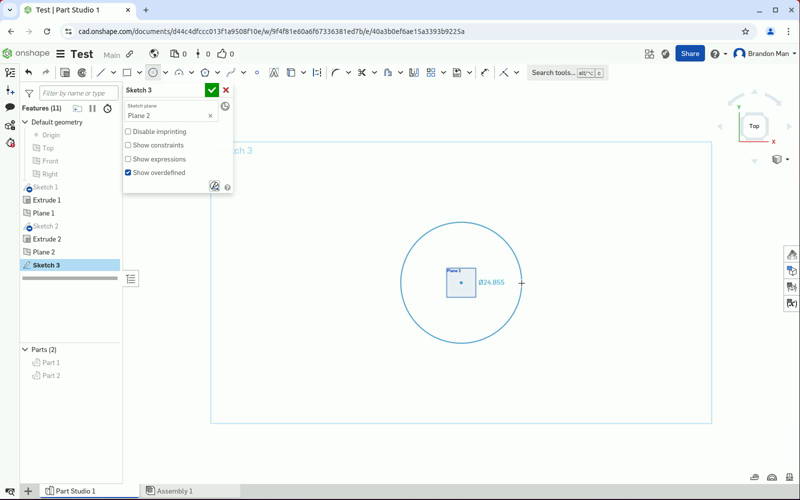
key(esc)
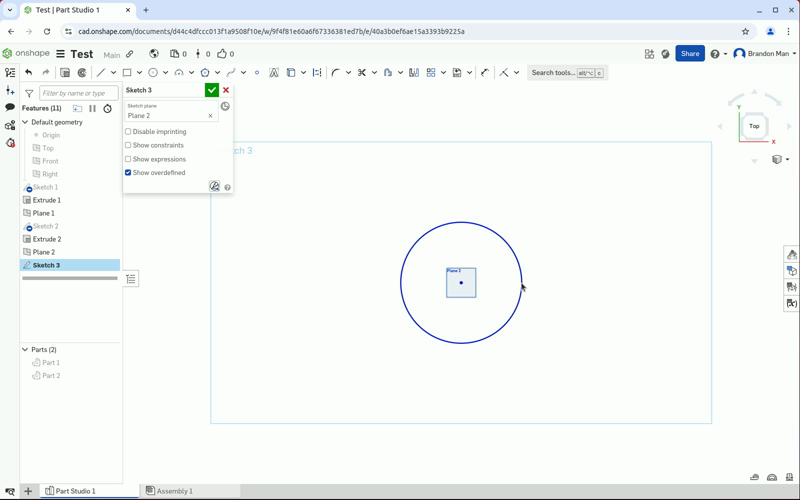
key(c)
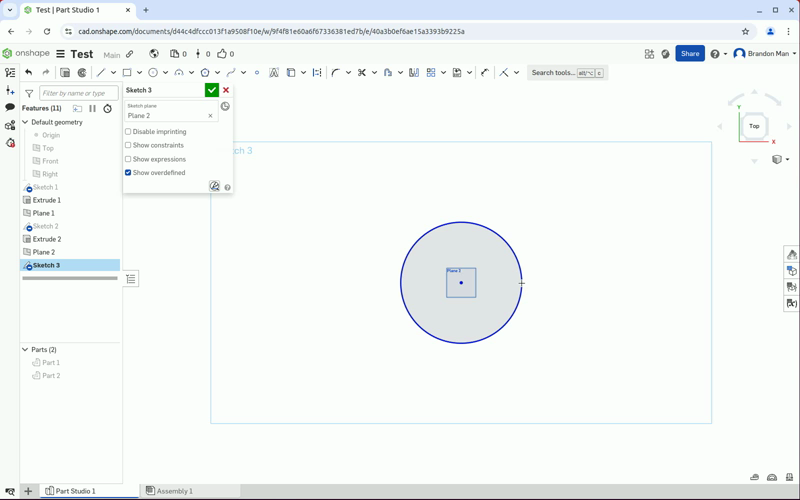
key_down(shift)
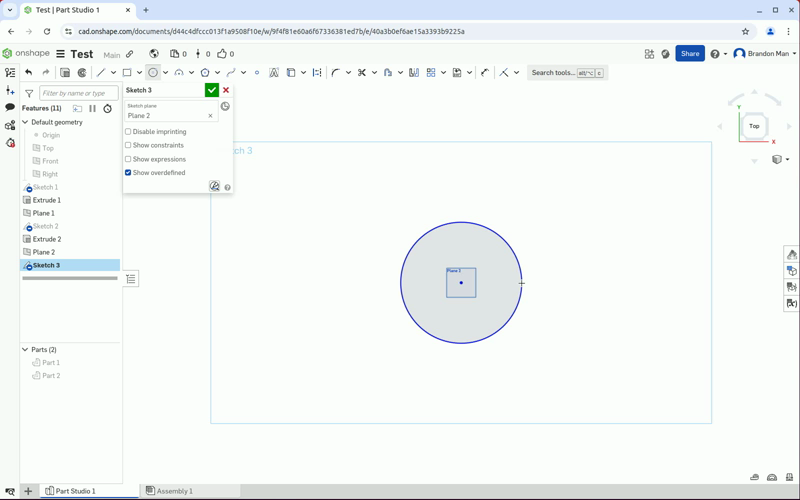
mouse_move(461, 282)
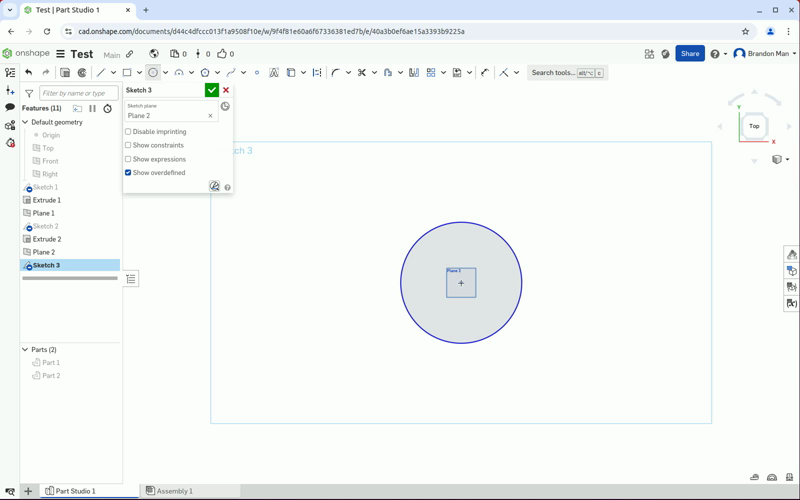
click(461, 282)
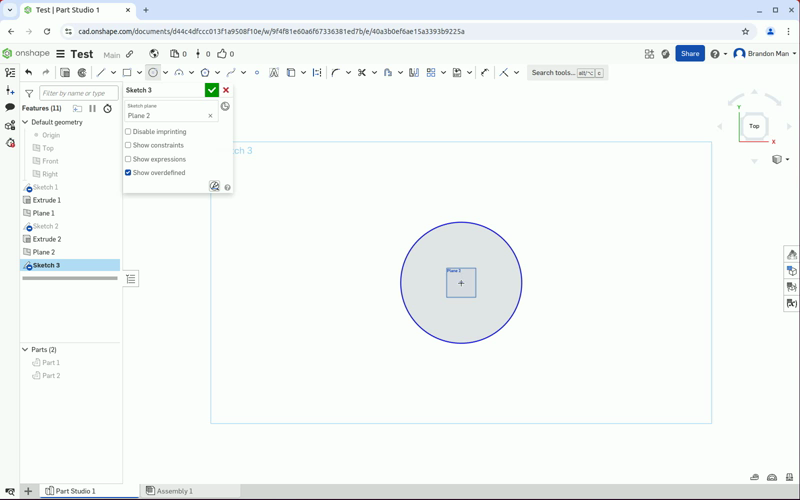
key_up(shift)
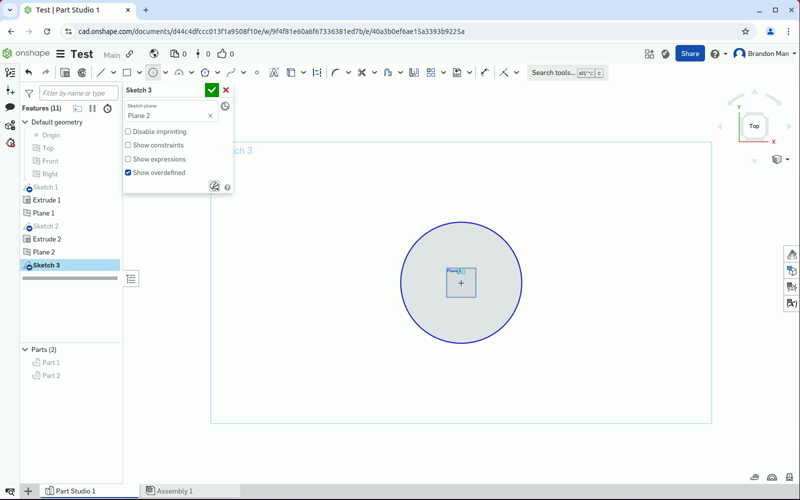
mouse_move(499, 282)
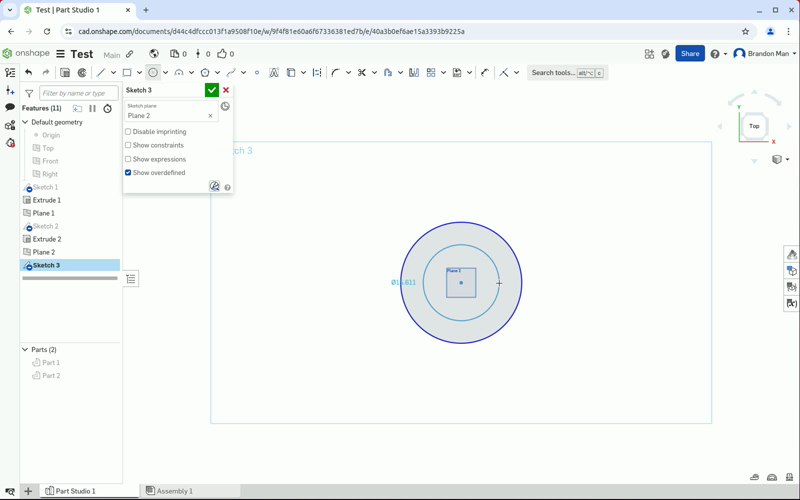
click(499, 282)
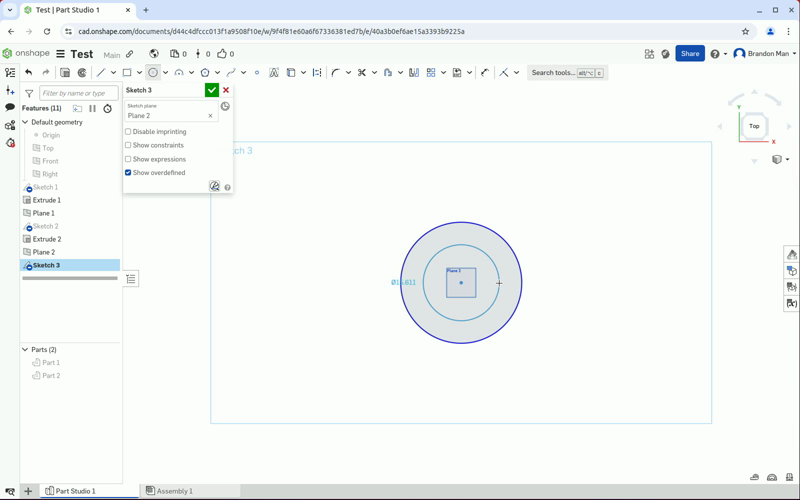
key(esc)
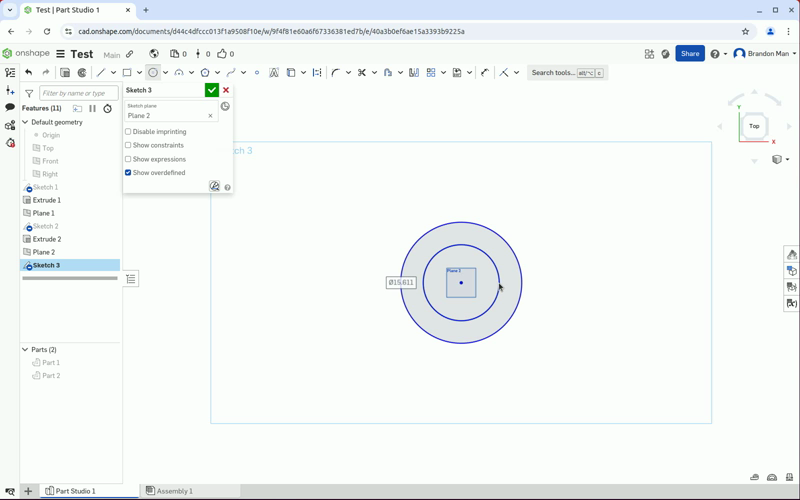
mouse_move(429, 242)
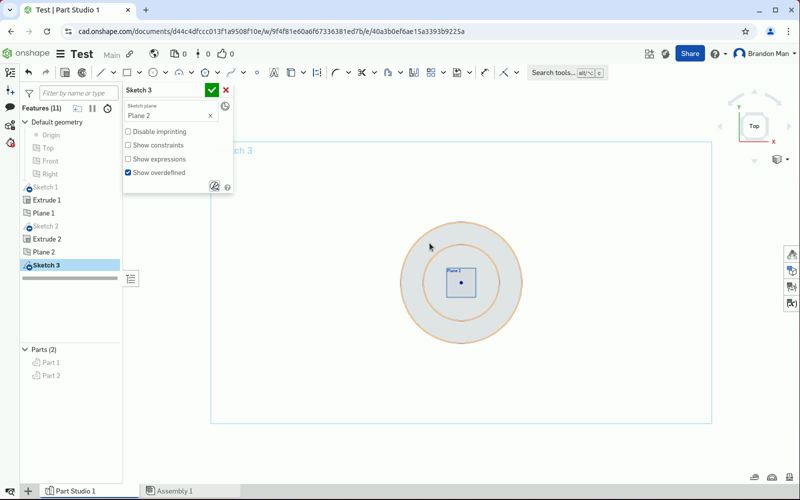
click(429, 242)
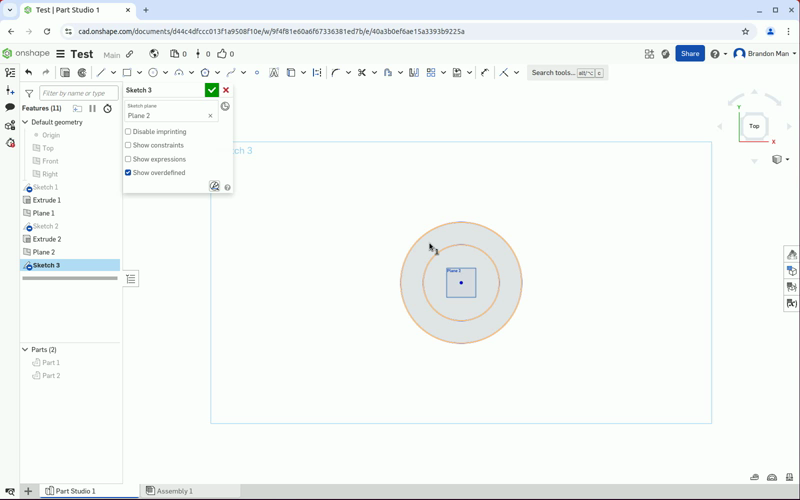
mouse_move(73, 352)
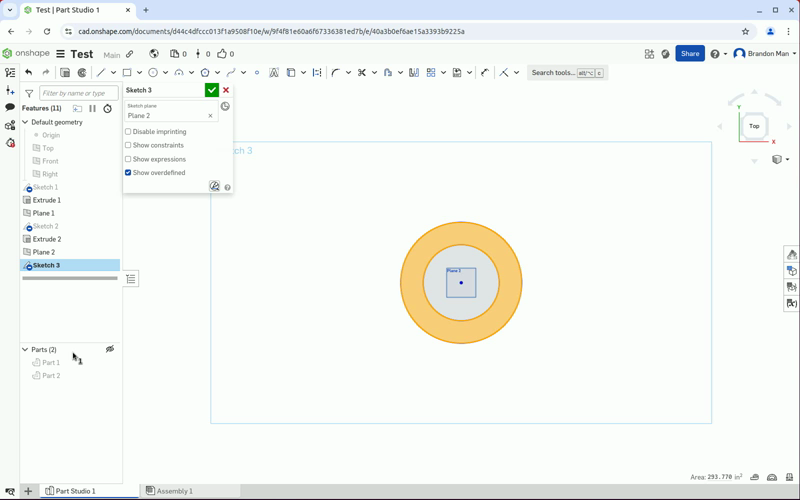
key(shift+y)
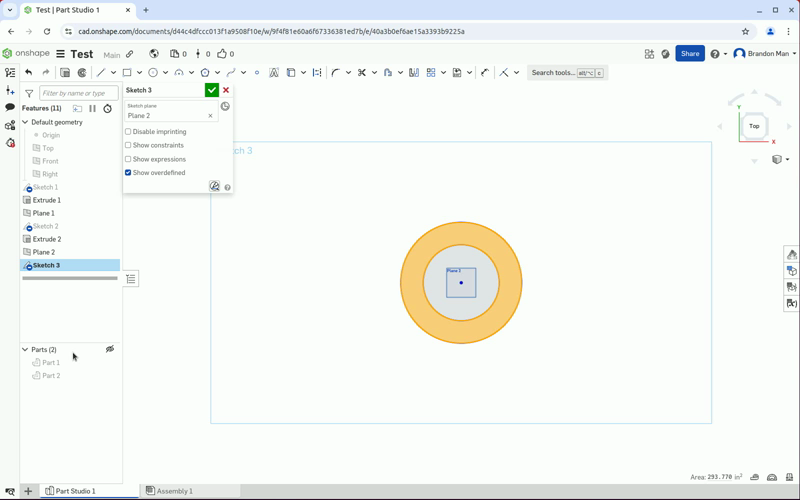
key(shift+e)
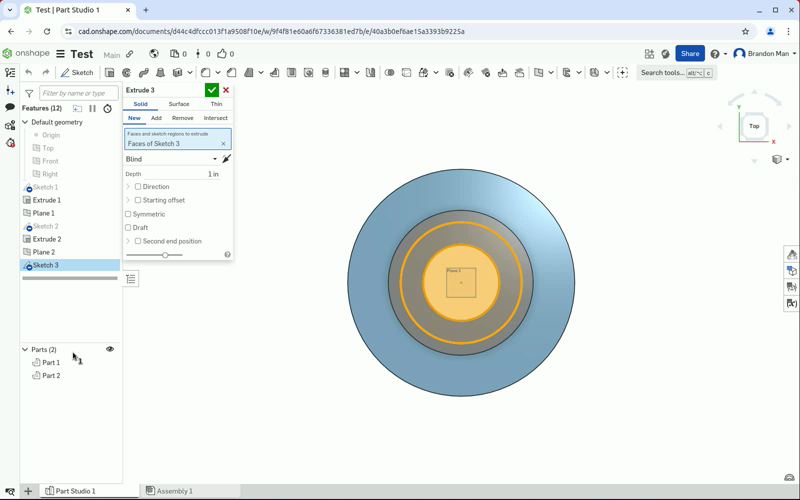
mouse_move(143, 106)
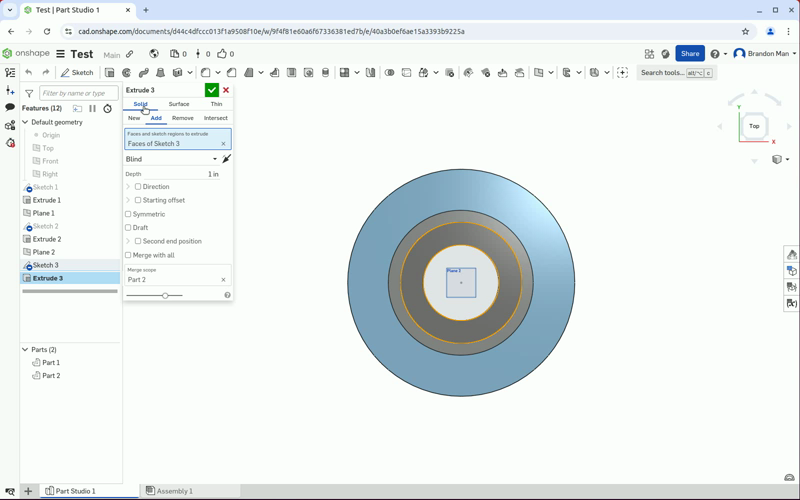
click(143, 106)
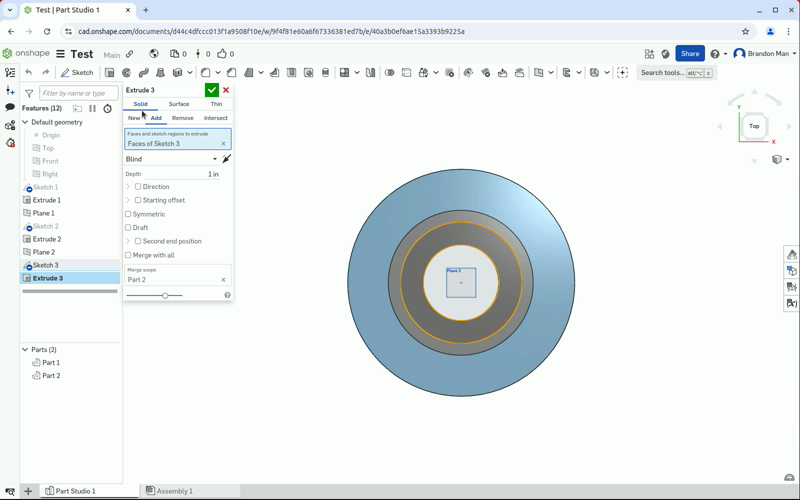
mouse_move(137, 120)
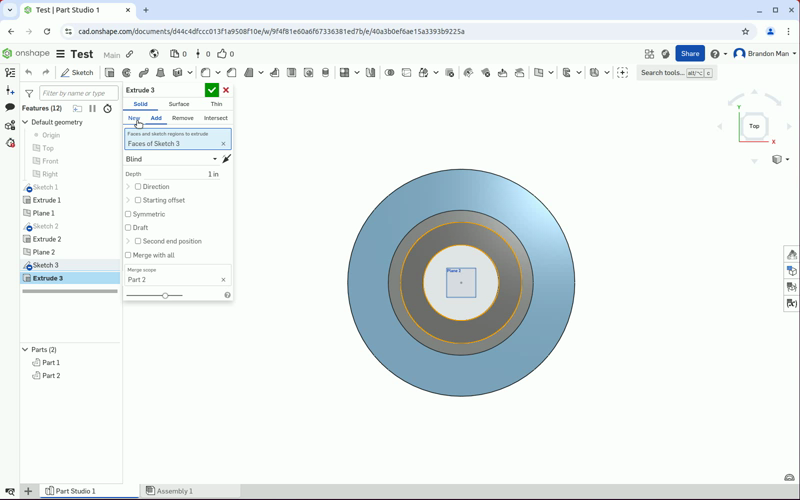
click(137, 120)
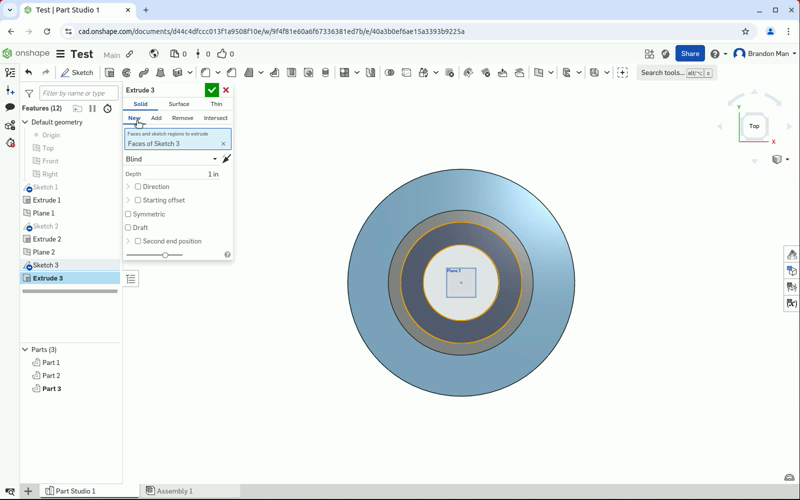
key(tab, 4)
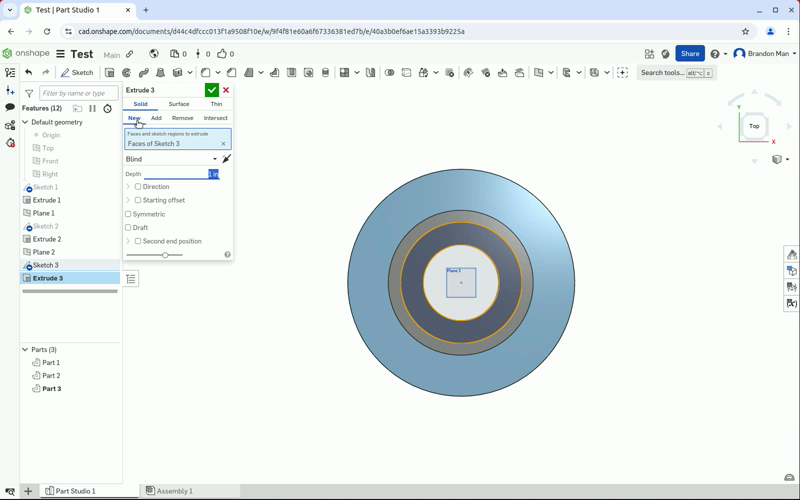
text(-4.574)
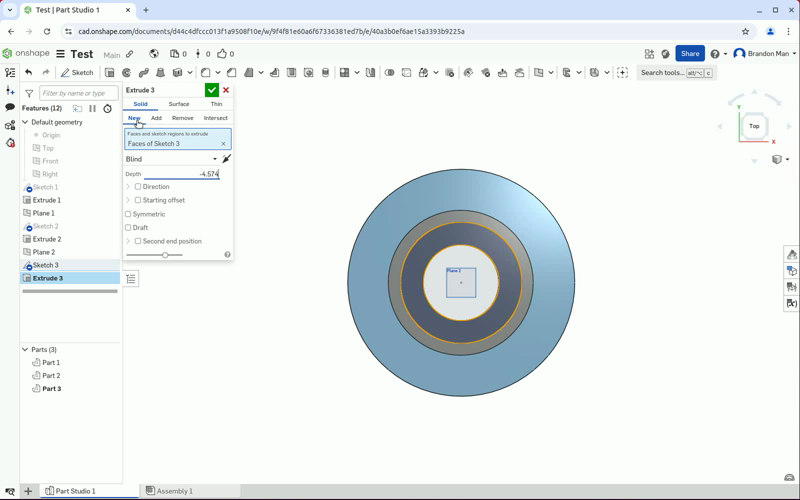
key(enter)
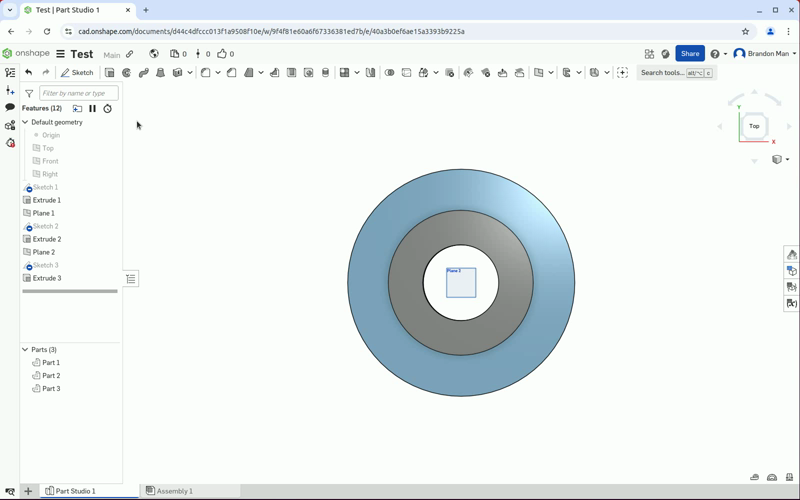
key(shift+h)
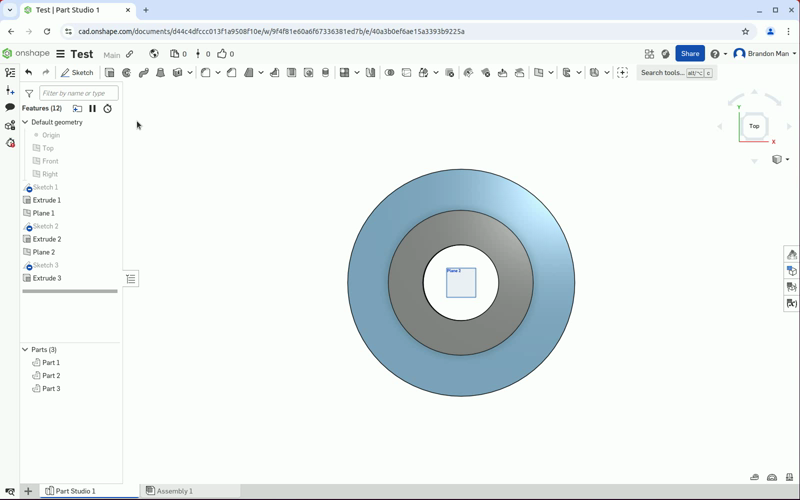
key(shift+h)
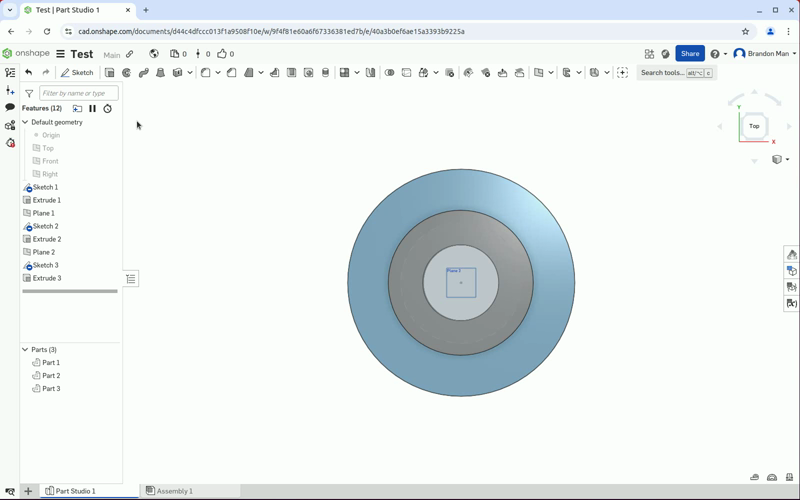
key(shift+7)
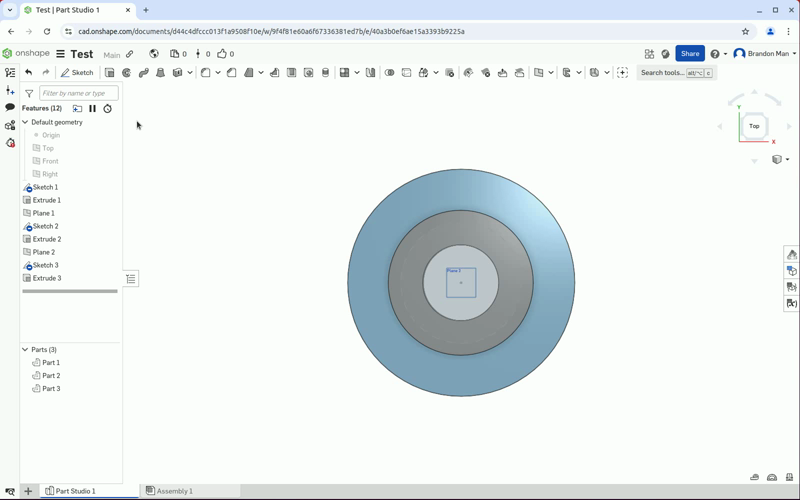
key(up, 3)
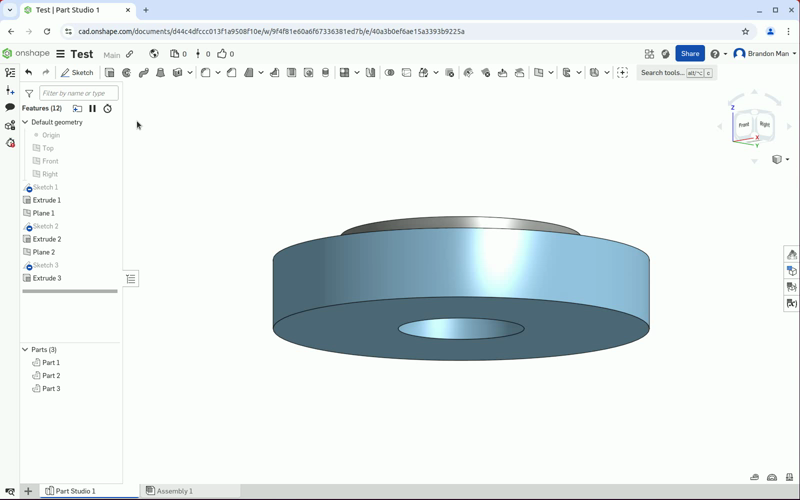
key(left, 3)
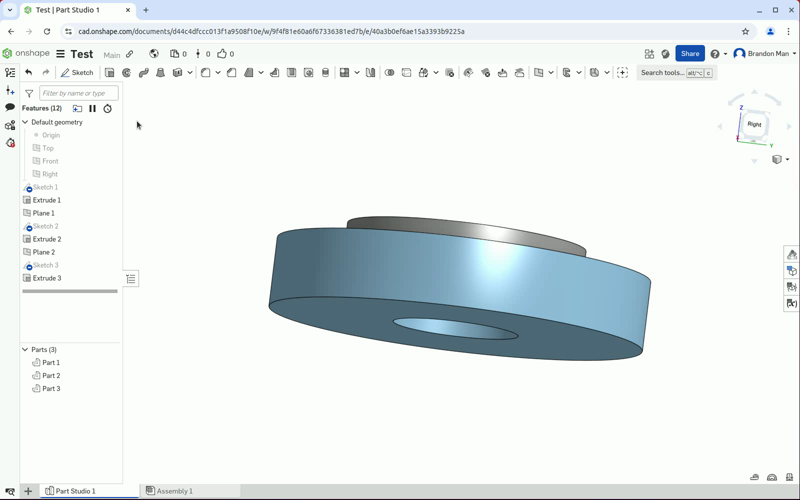
key(right, 3)
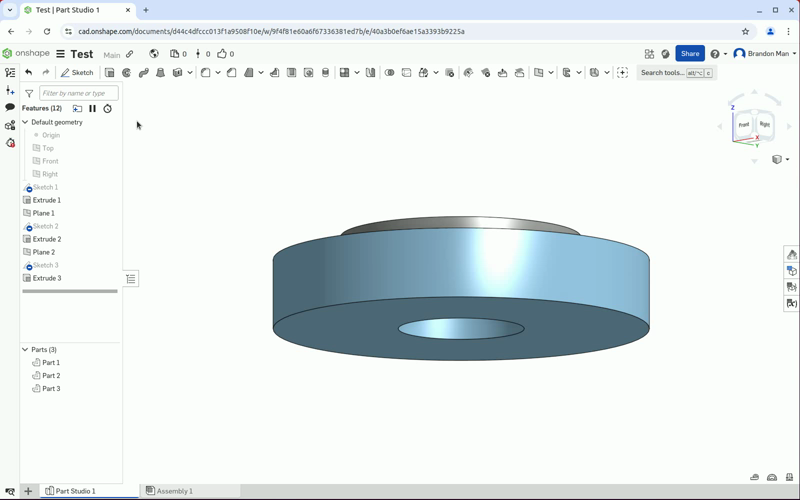
key(down, 3)
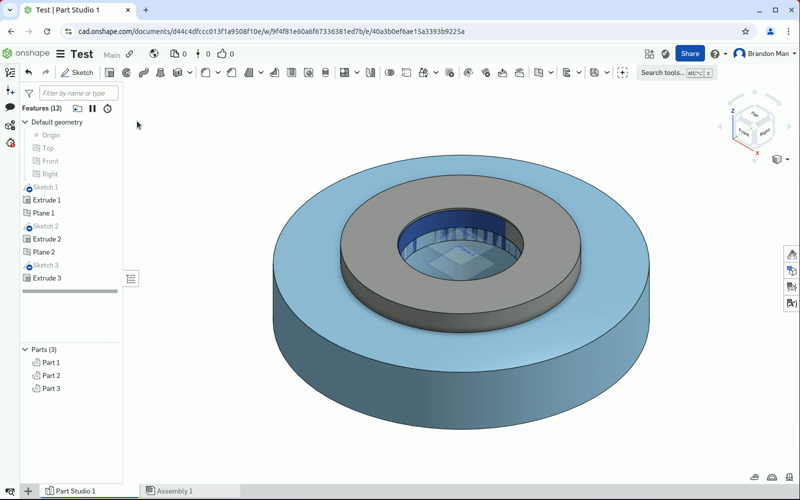
mouse_move(73, 189)
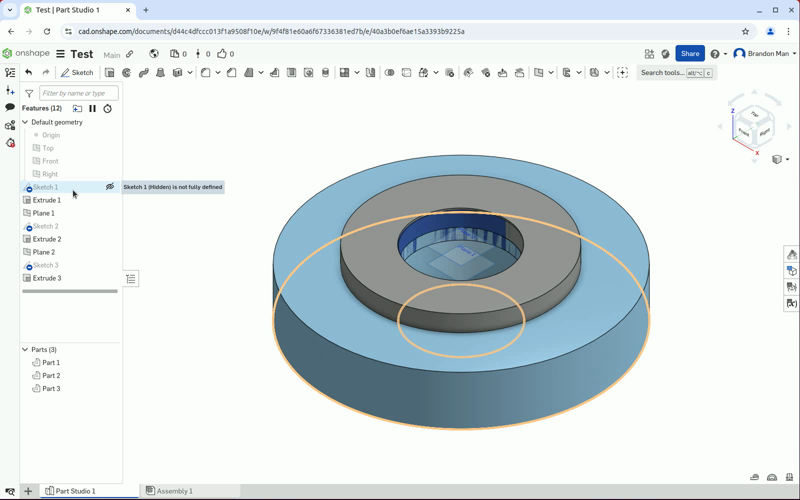
click(73, 189)